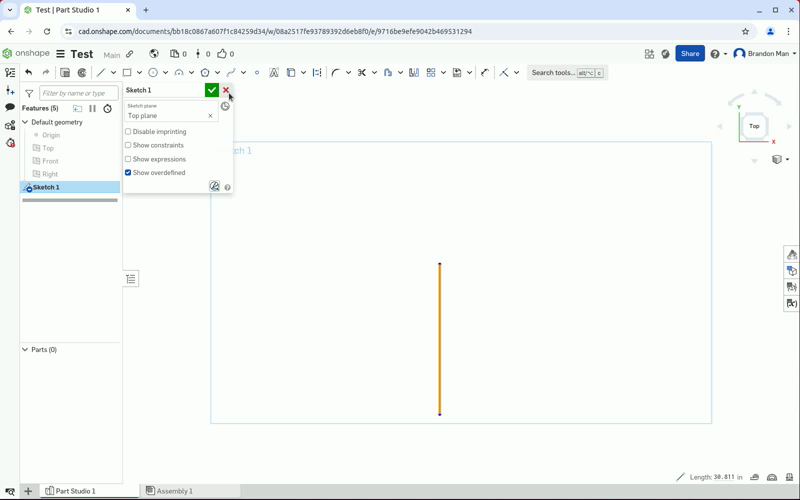
key(shift+h)
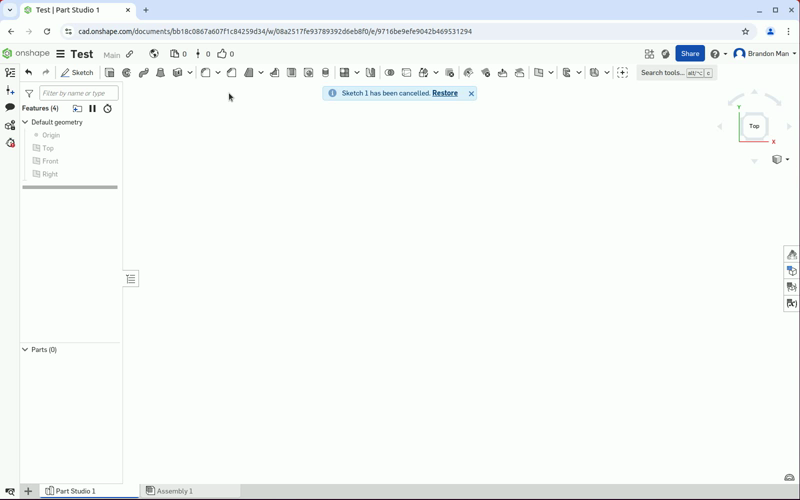
mouse_move(73, 352)
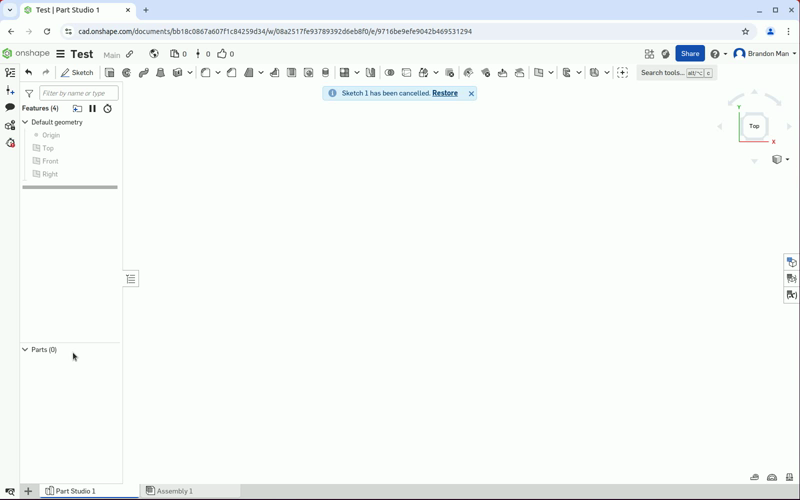
key(y)
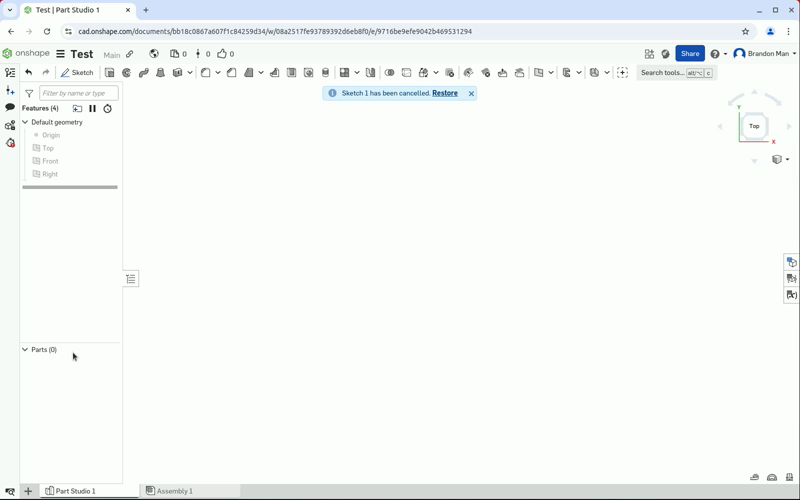
key(shift+p)
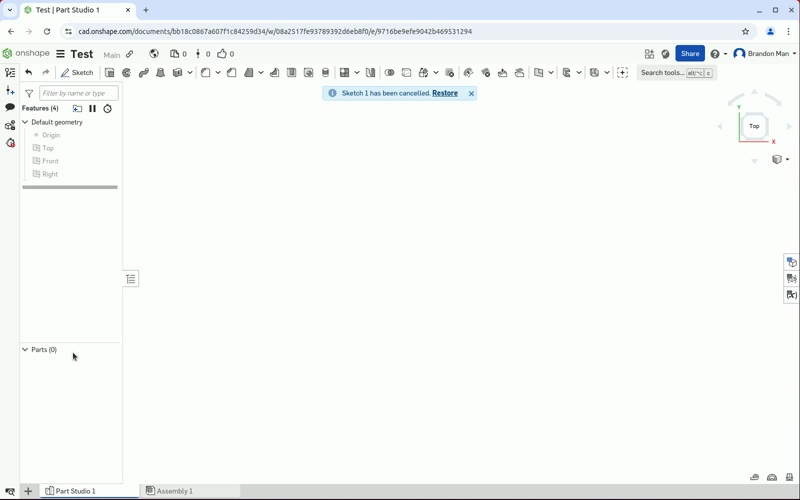
key(space)
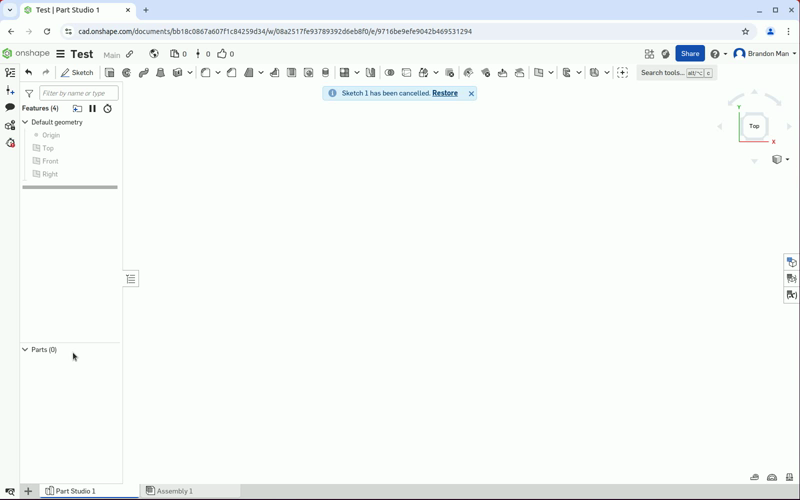
key_down(shift)
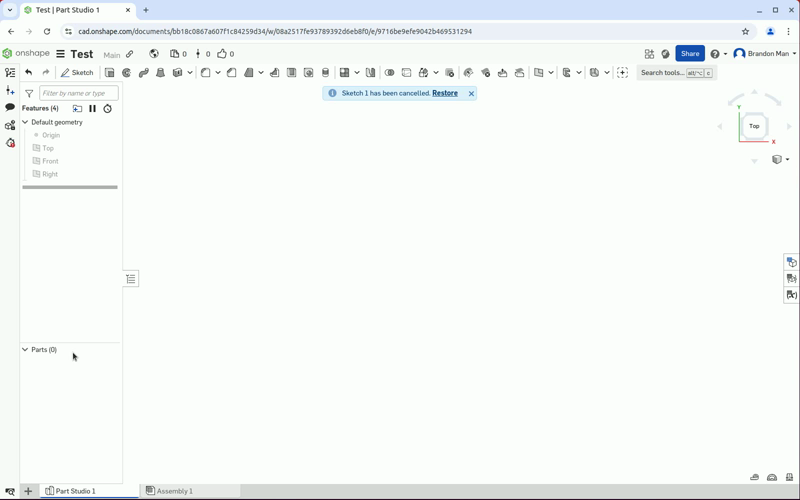
key(up)
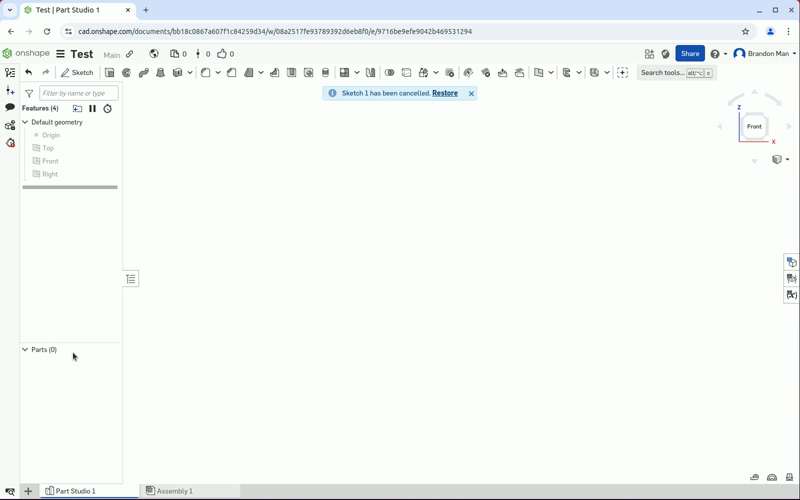
key_up(shift)
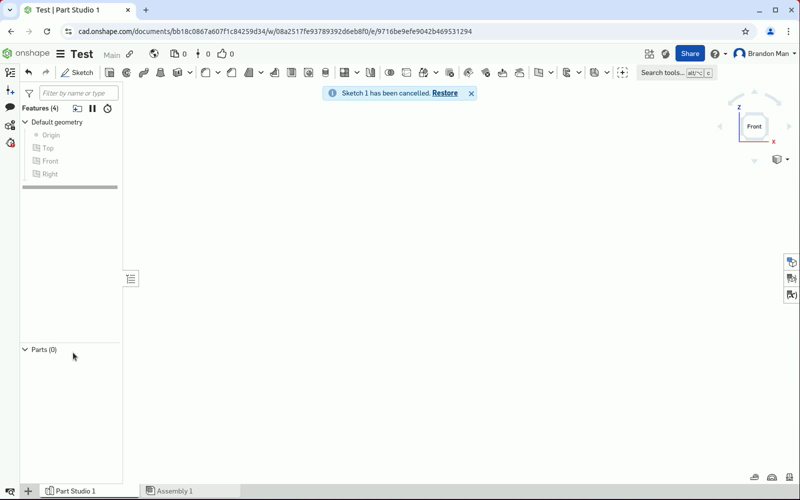
mouse_move(73, 352)
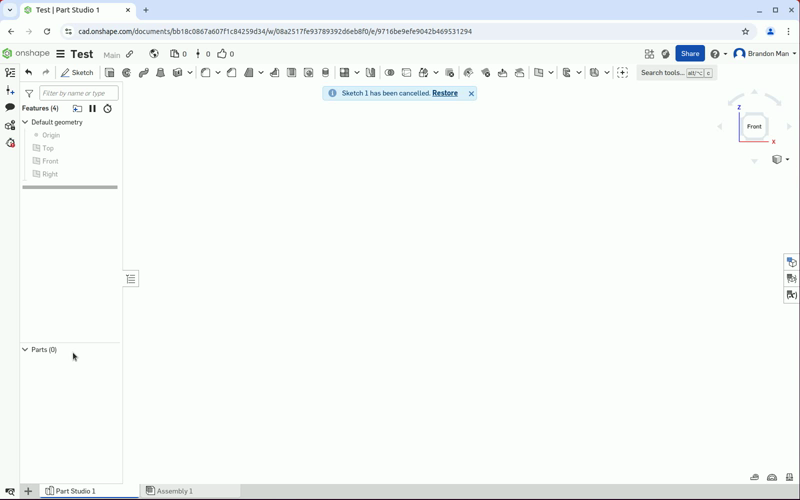
key(shift+y)
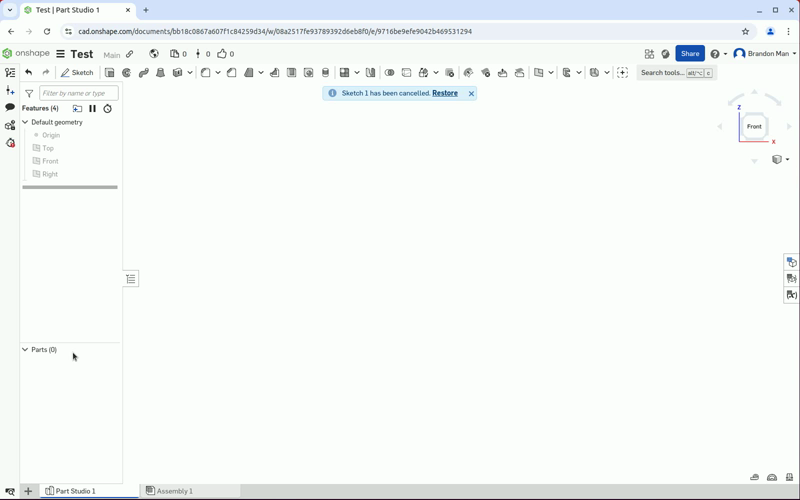
key(shift+s)
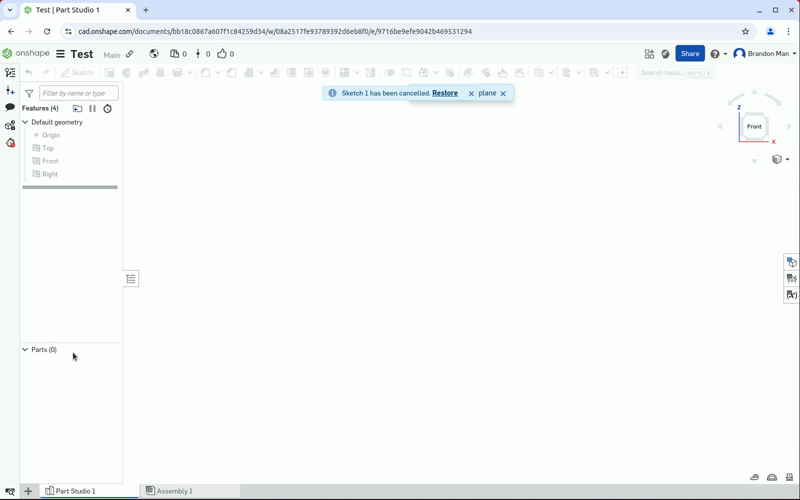
mouse_move(73, 163)
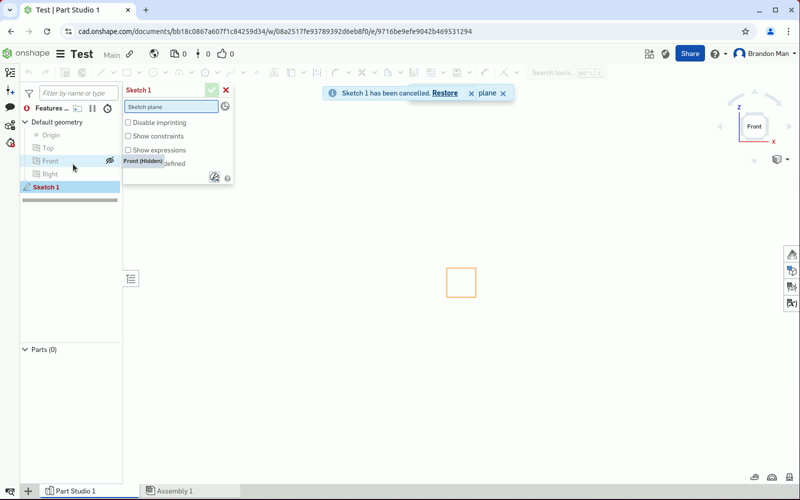
click(73, 163)
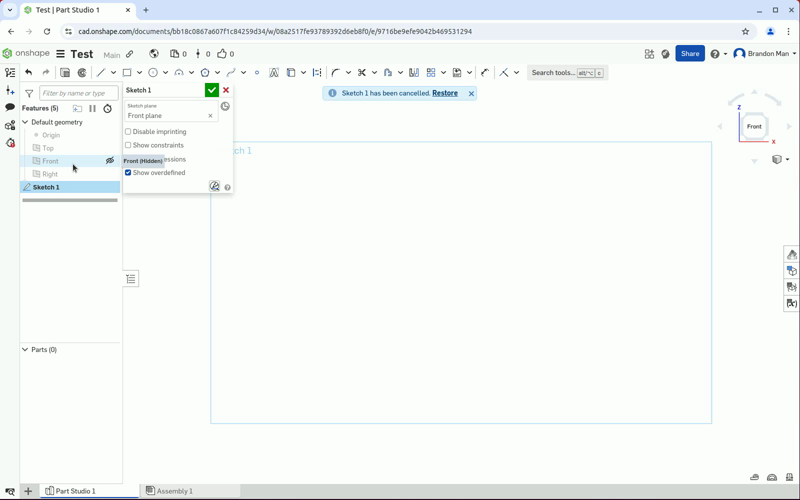
mouse_move(73, 352)
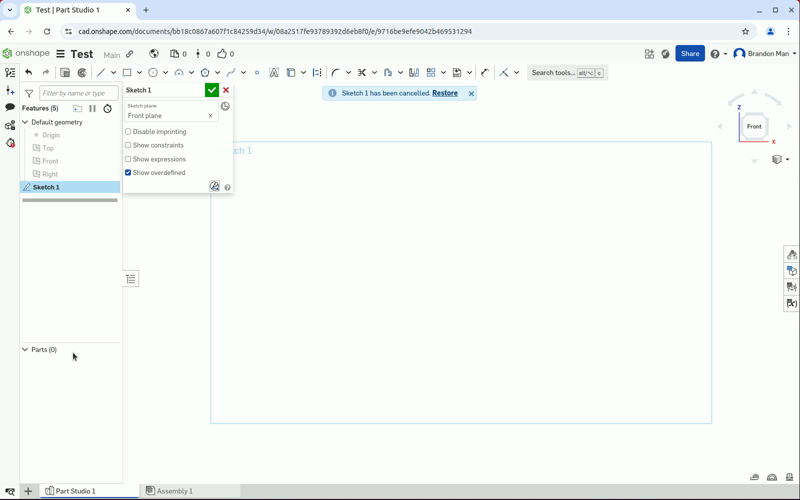
key(y)
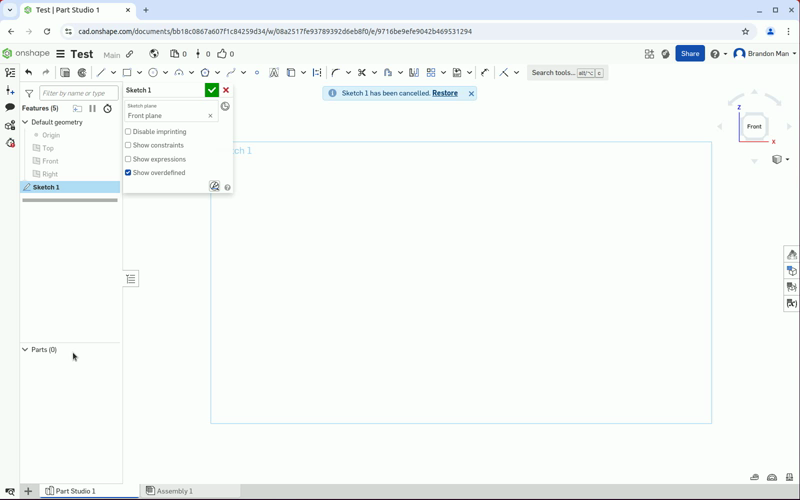
key(l)
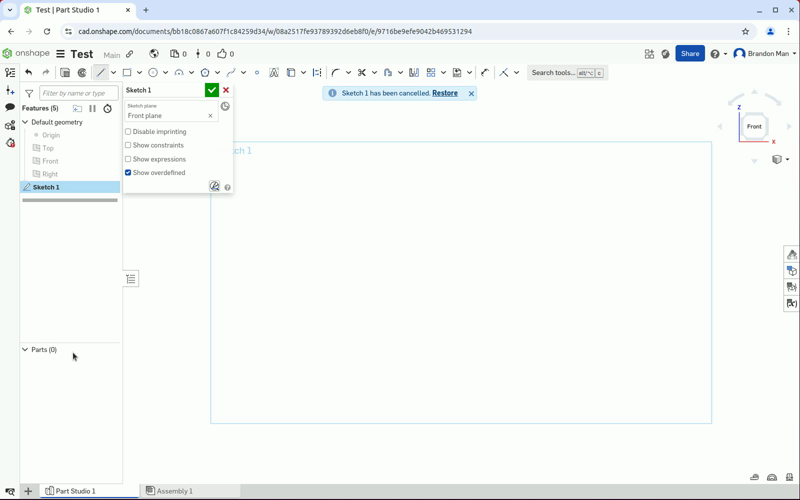
key_down(shift)
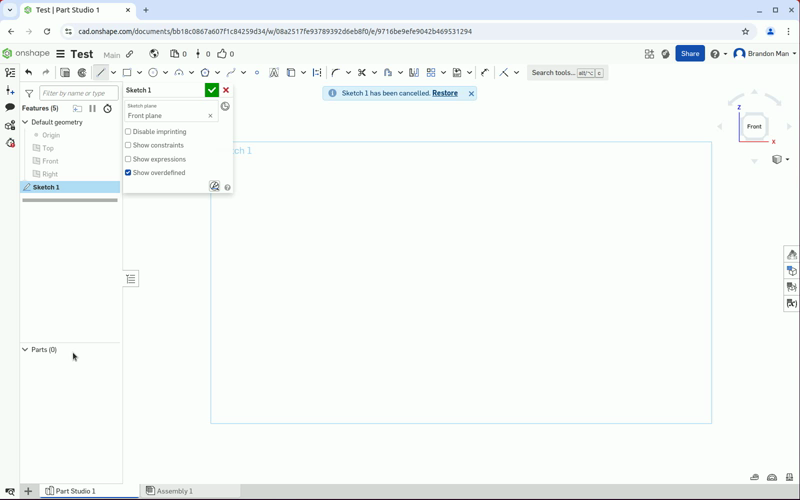
mouse_move(404, 339)
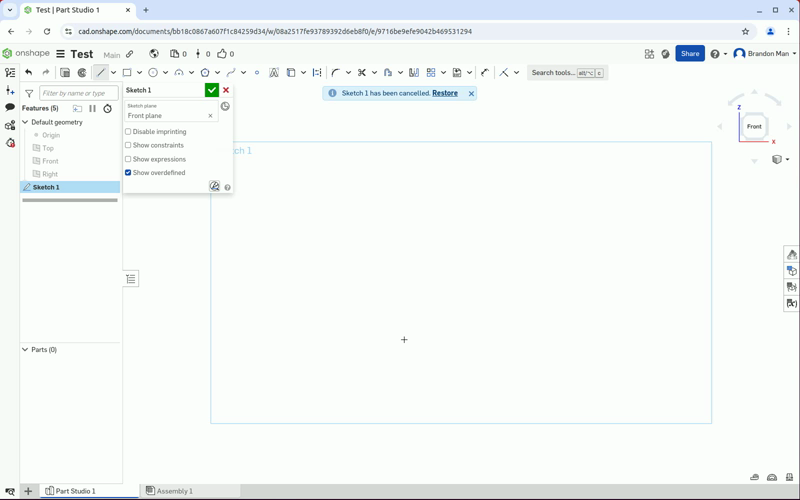
click(404, 339)
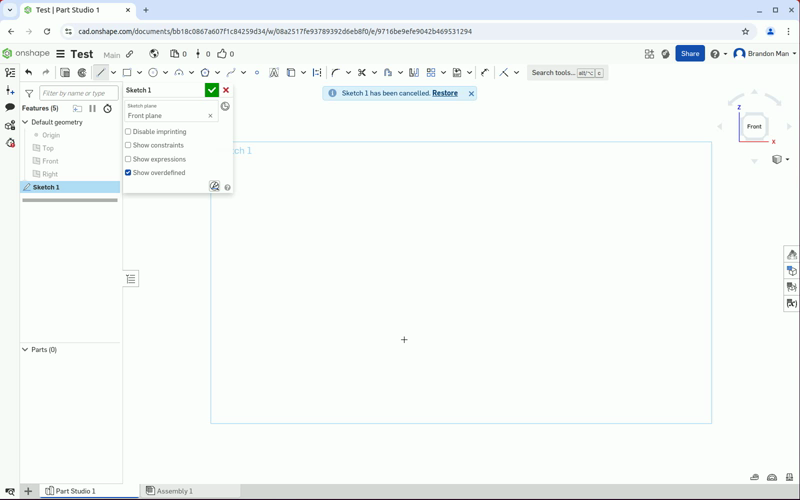
key_up(shift)
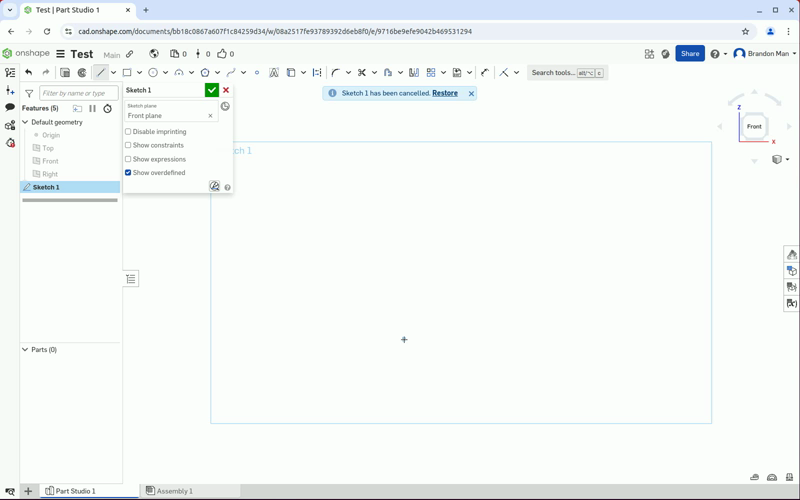
key_down(shift)
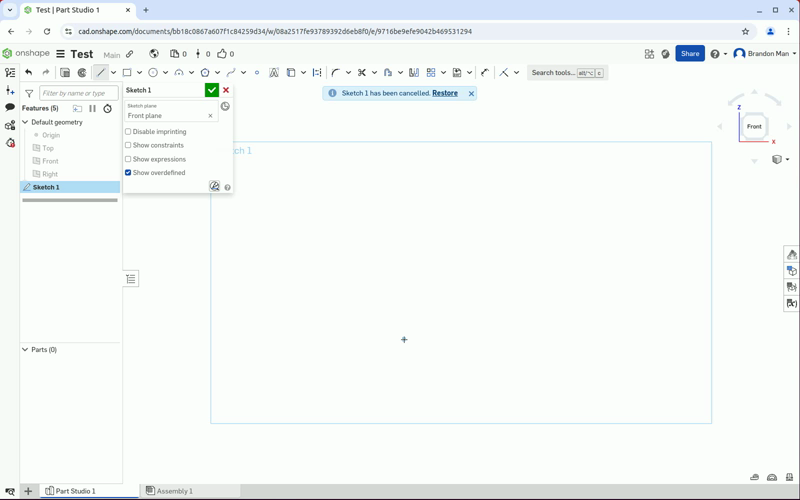
mouse_move(516, 339)
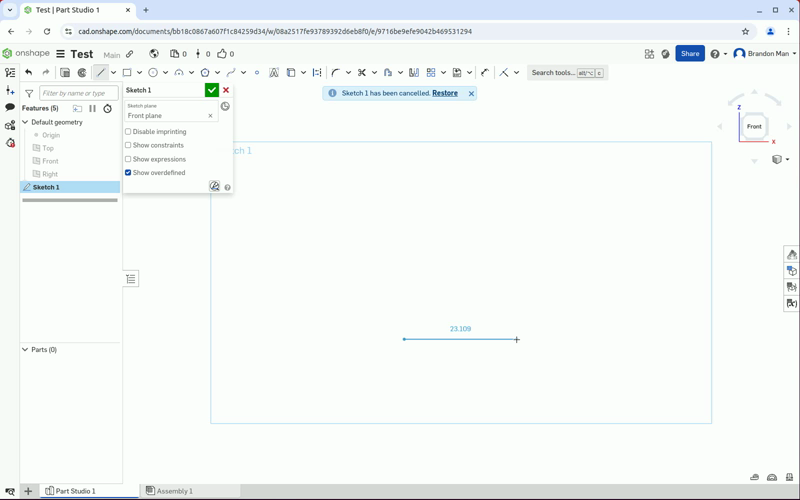
click(516, 339)
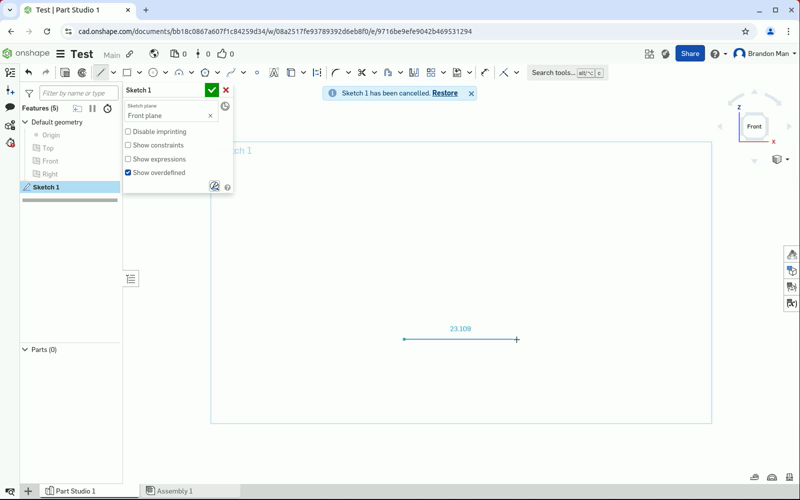
key_up(shift)
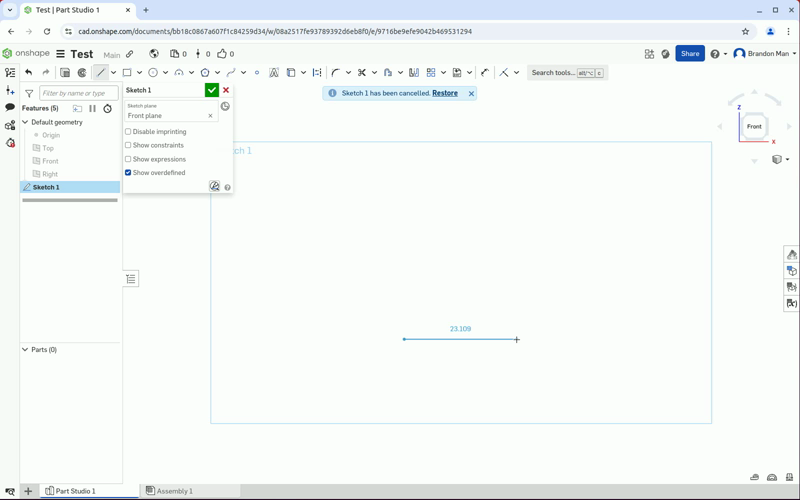
key_down(shift)
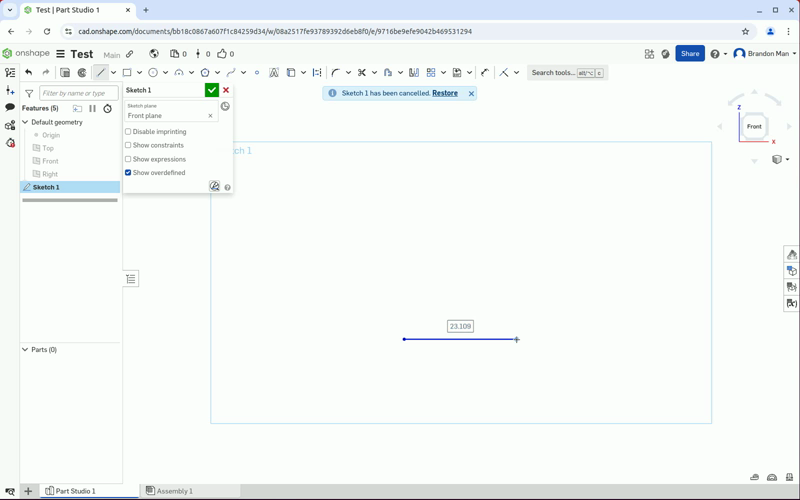
mouse_move(516, 226)
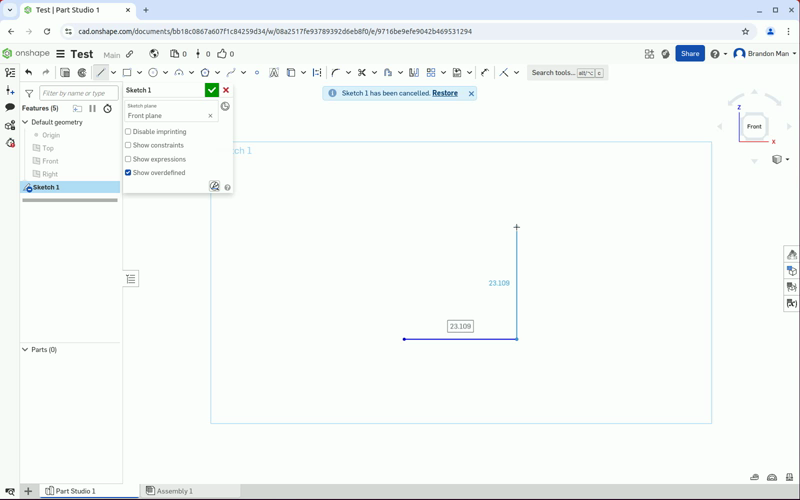
click(516, 226)
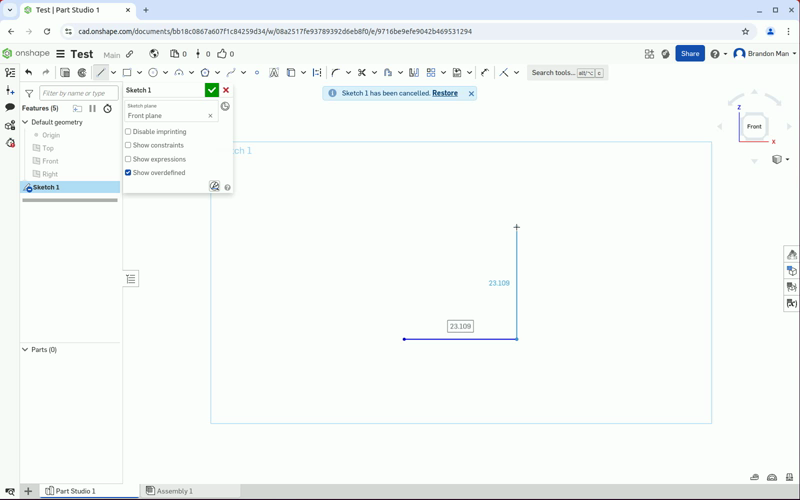
key_up(shift)
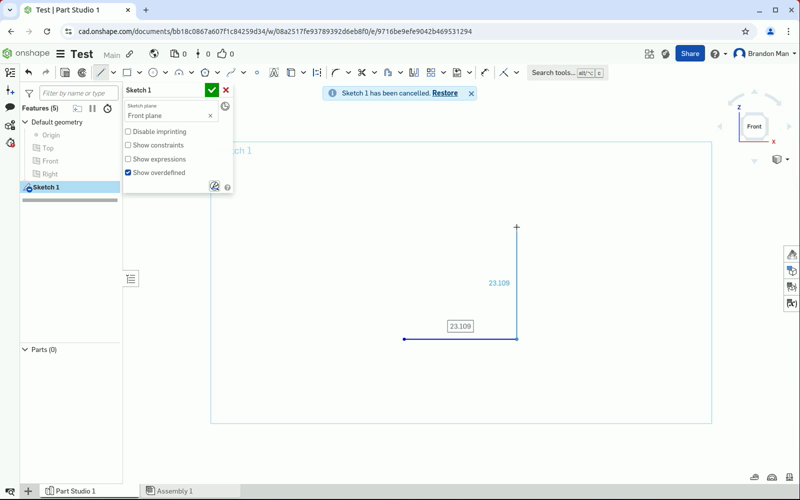
key_down(shift)
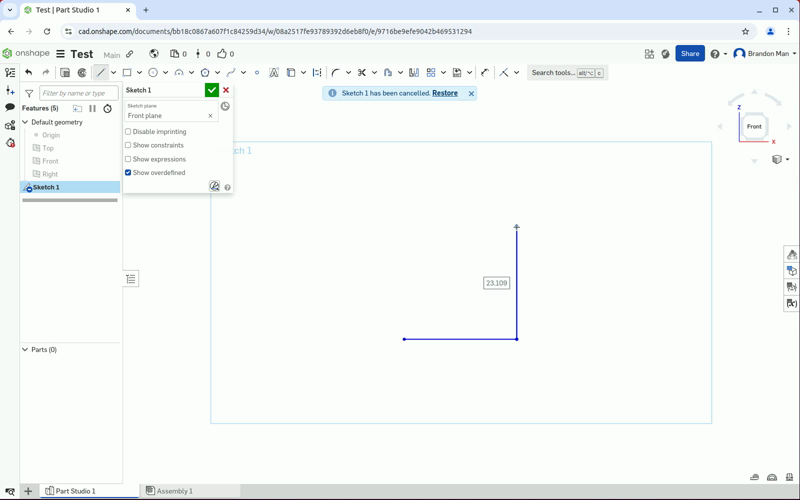
mouse_move(404, 226)
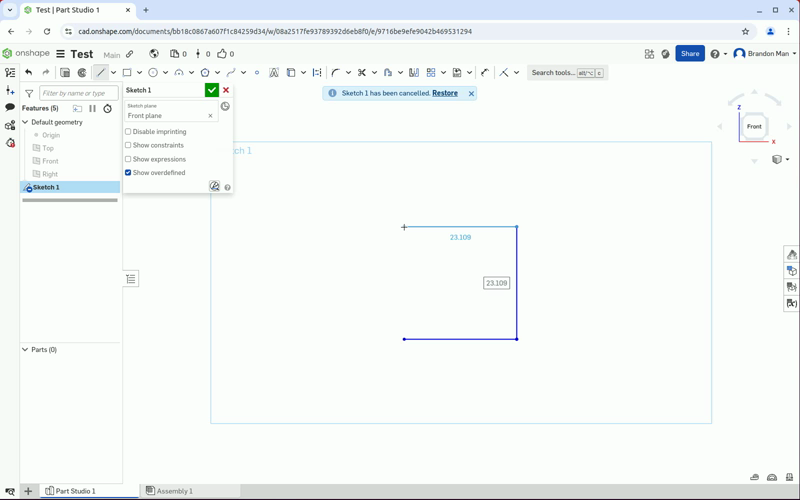
click(404, 226)
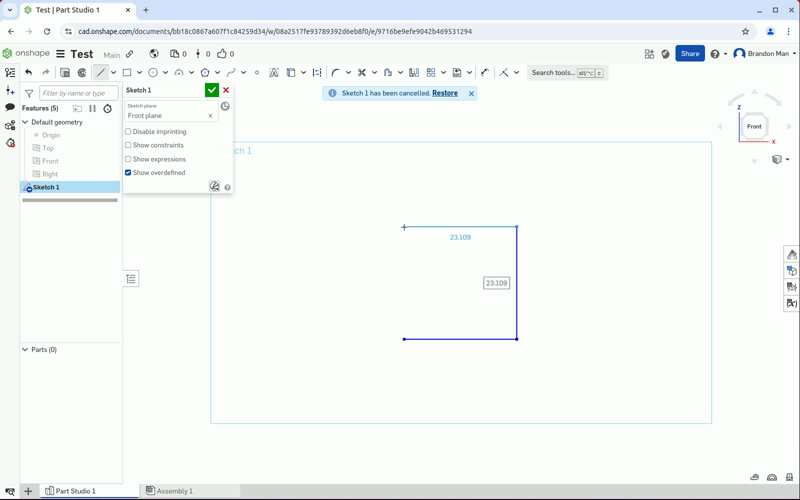
key_up(shift)
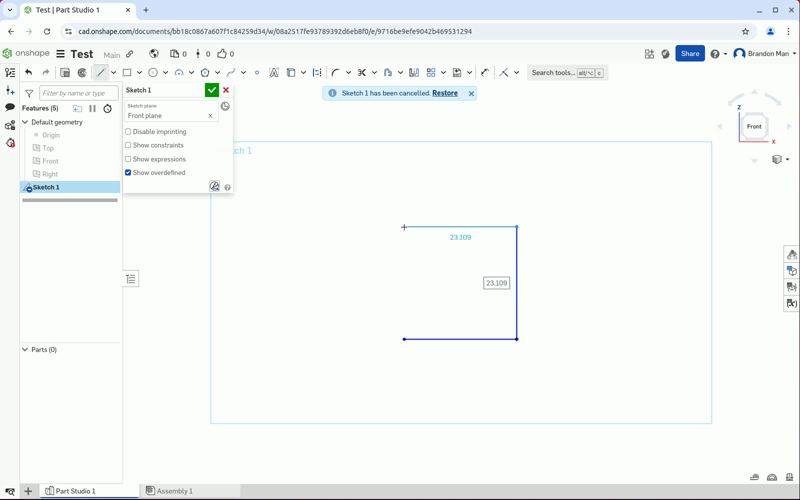
key_down(shift)
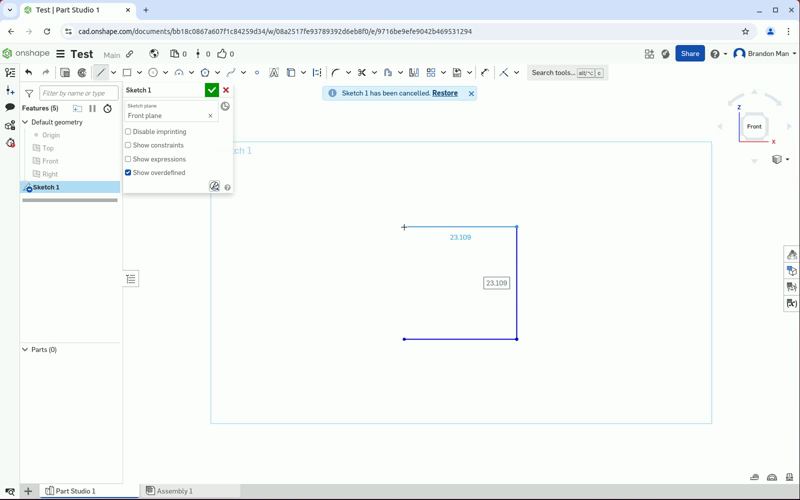
mouse_move(404, 339)
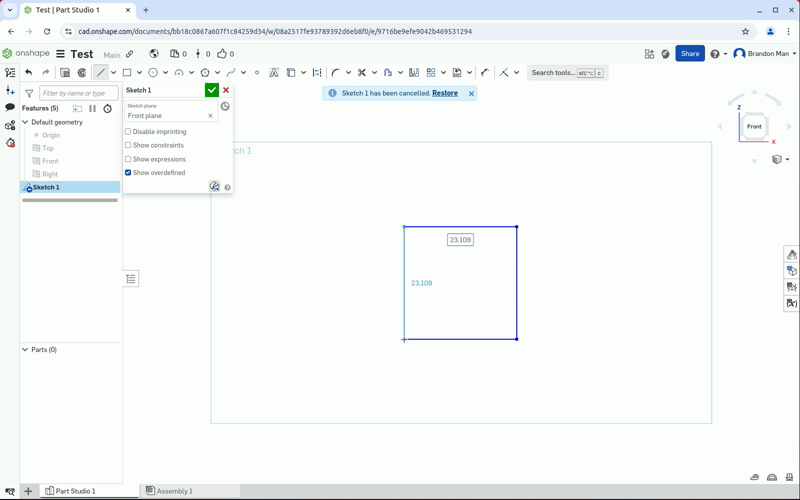
key_up(shift)
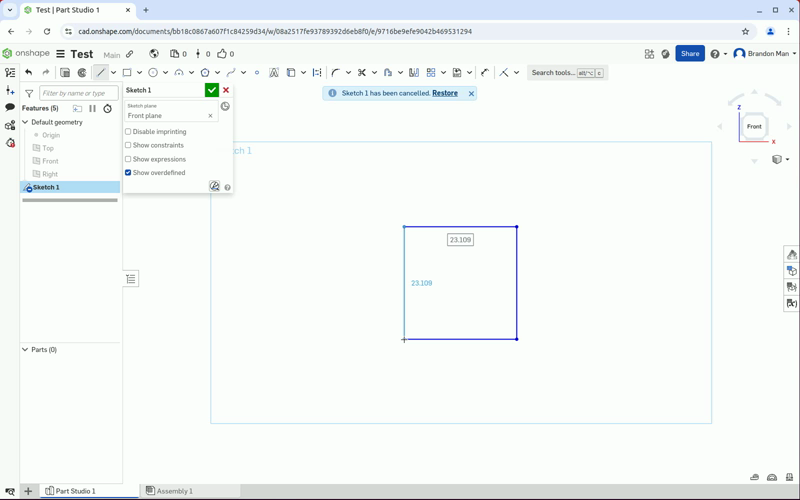
click(404, 339)
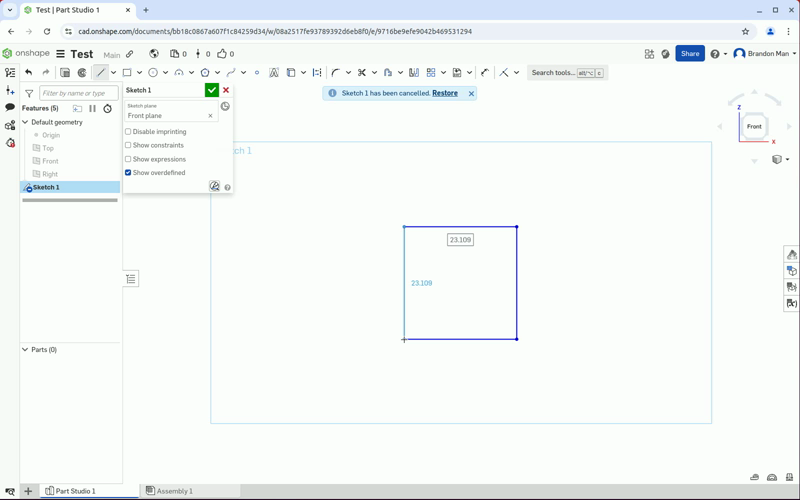
key(esc)
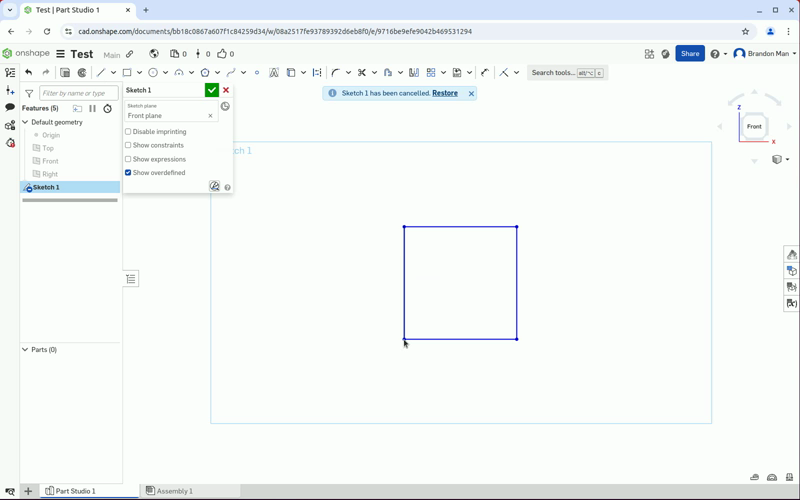
mouse_move(468, 265)
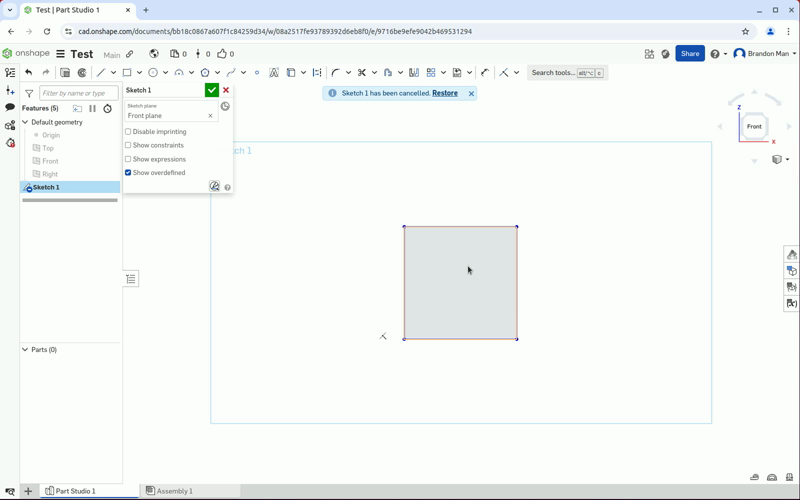
click(468, 265)
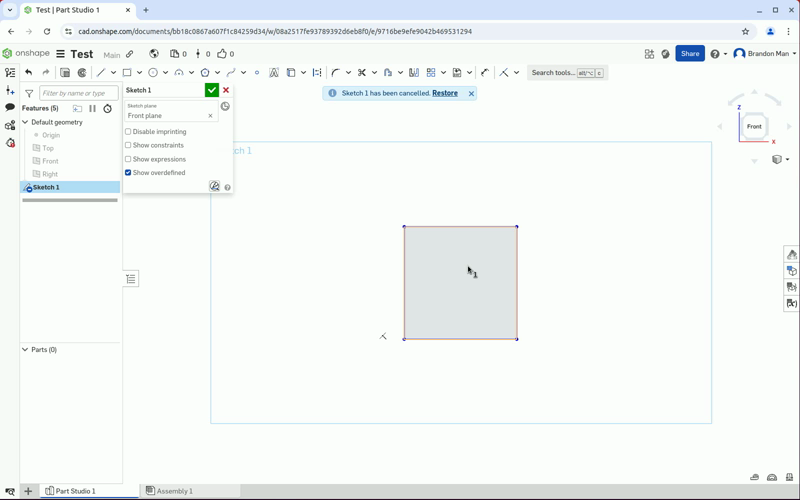
mouse_move(73, 352)
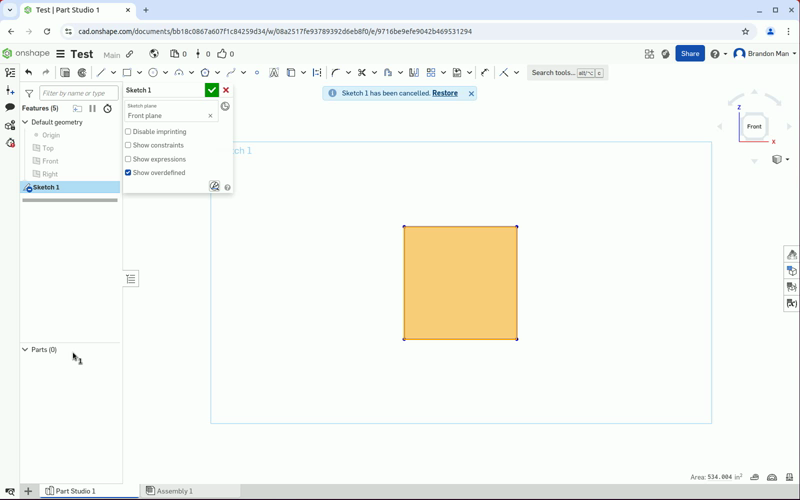
key(shift+y)
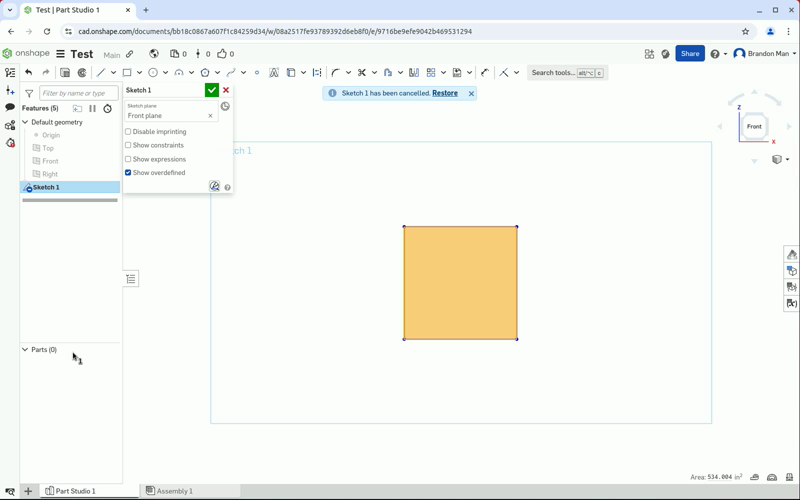
key(shift+e)
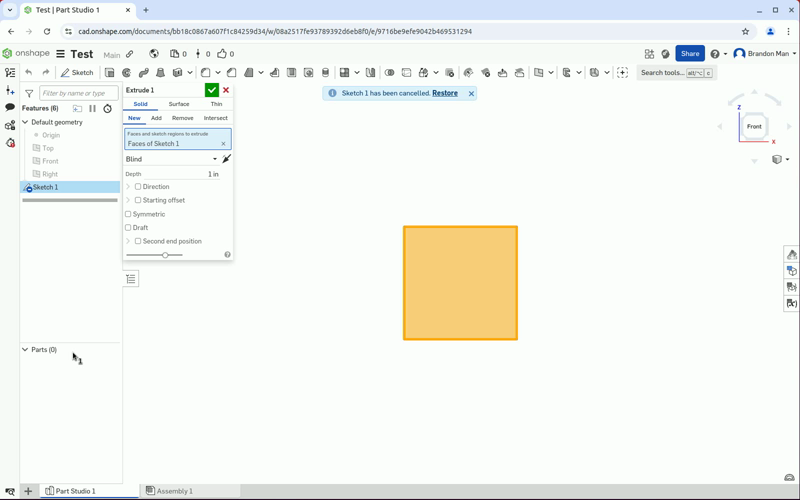
mouse_move(143, 106)
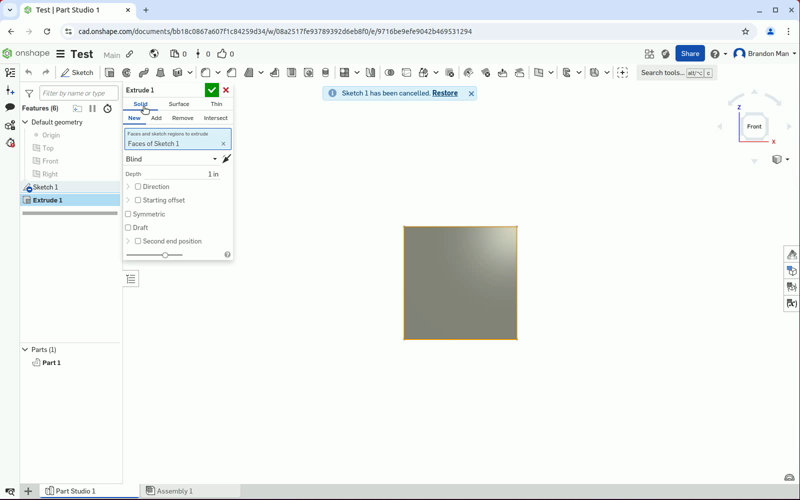
click(143, 106)
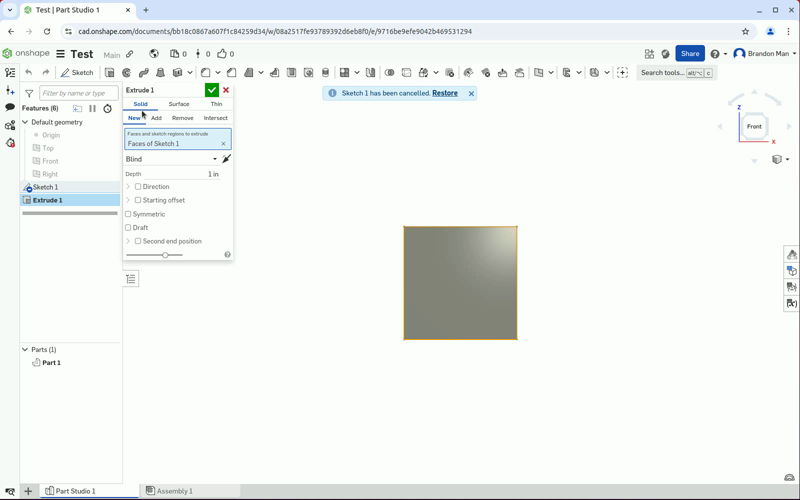
mouse_move(137, 120)
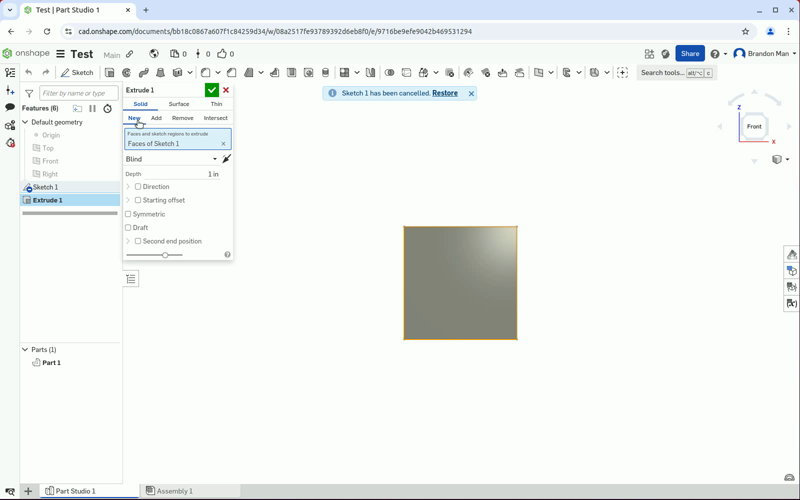
click(137, 120)
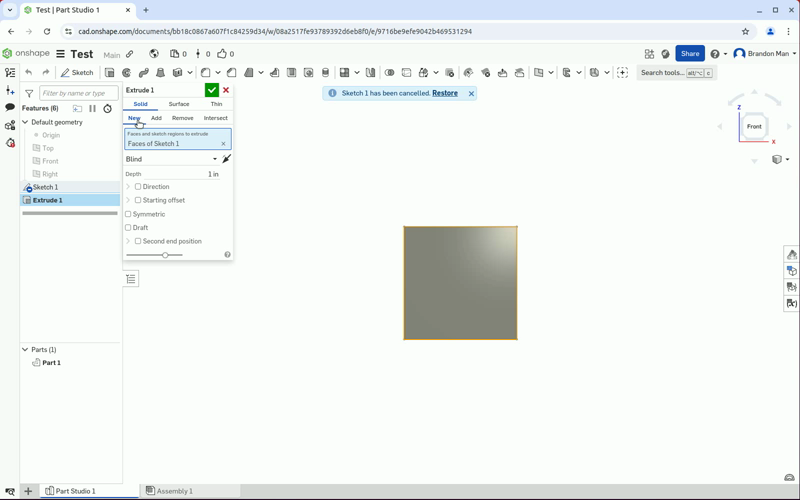
key(tab, 4)
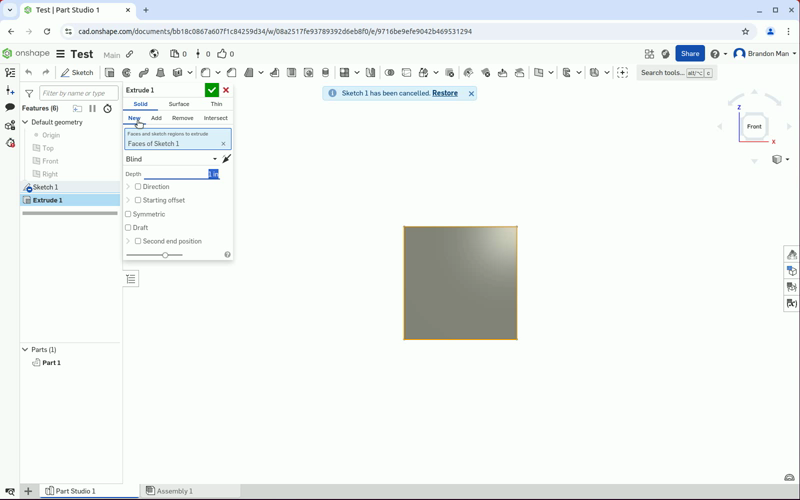
text(46.216)
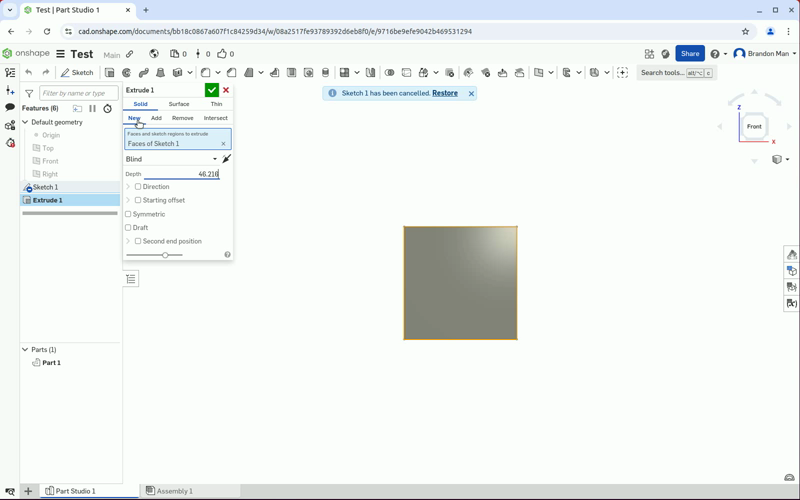
key(tab, 3)
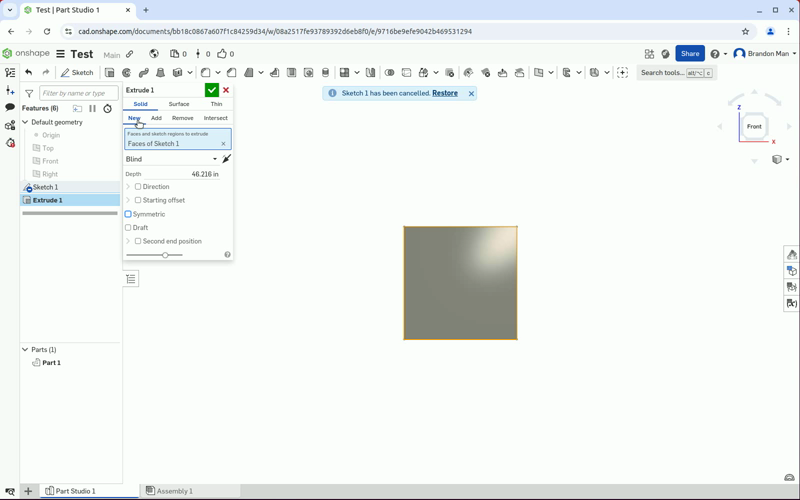
key(space)
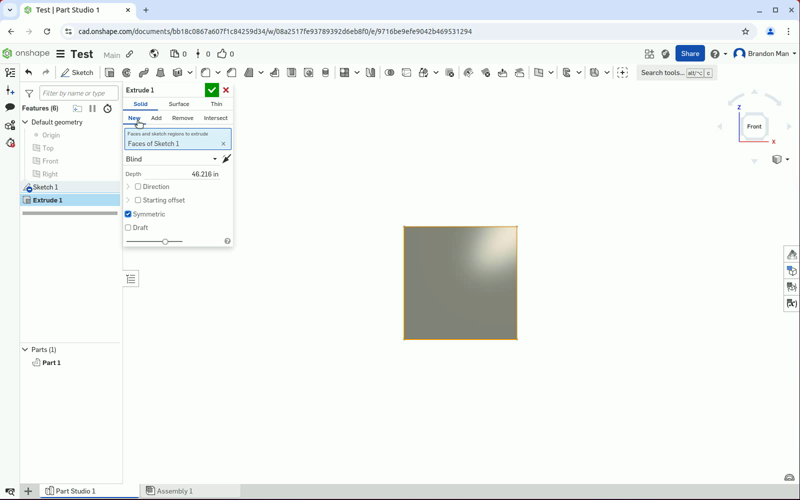
key(enter)
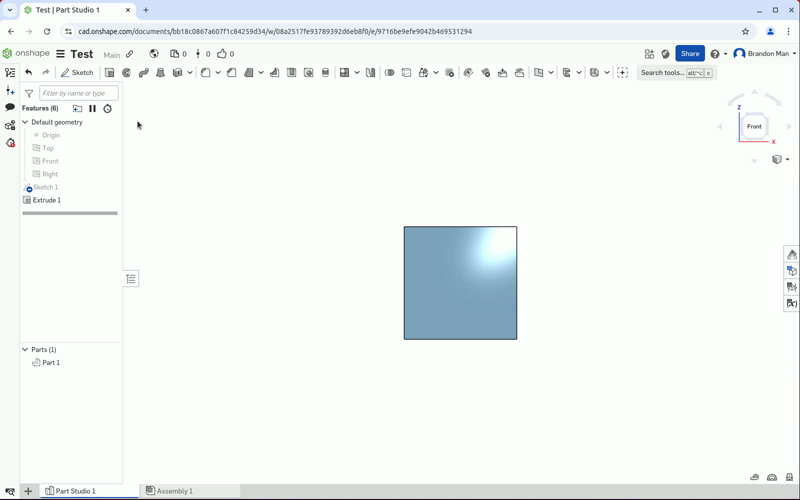
key(shift+h)
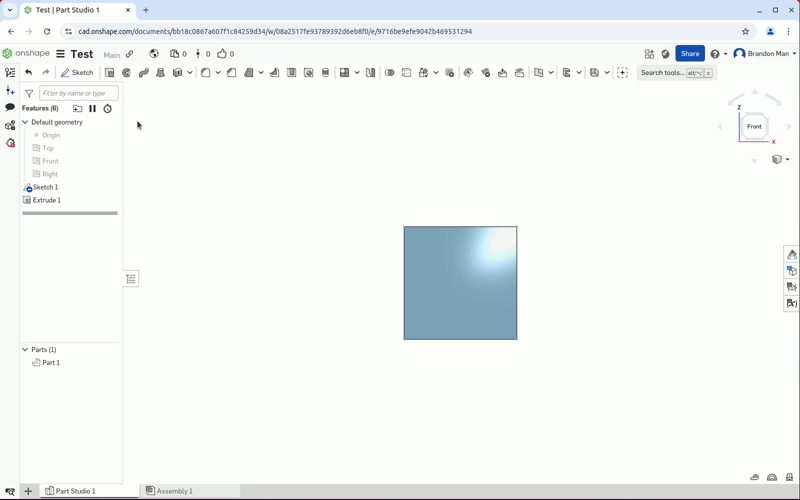
key(shift+h)
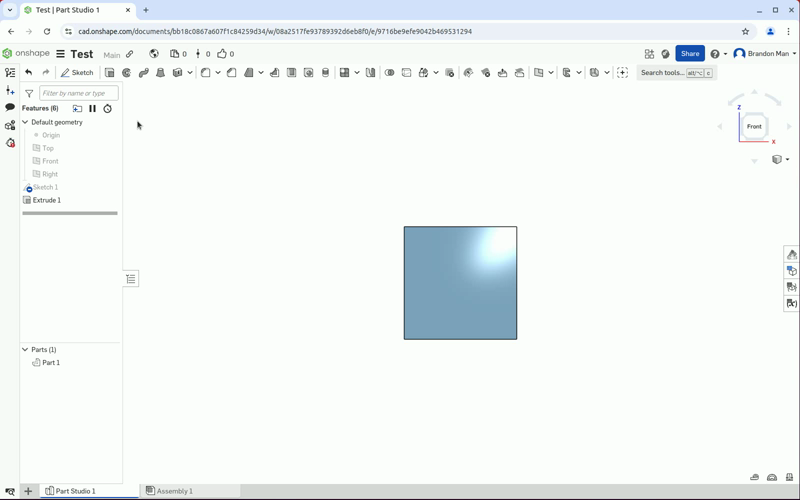
mouse_move(73, 189)
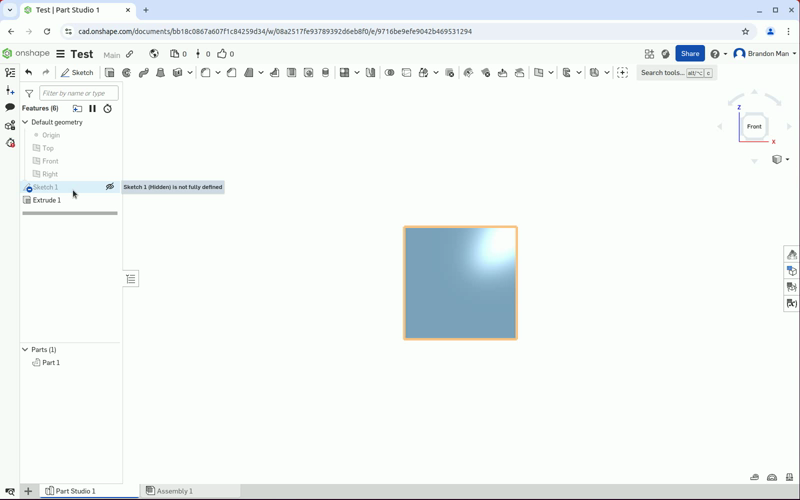
click(73, 189)
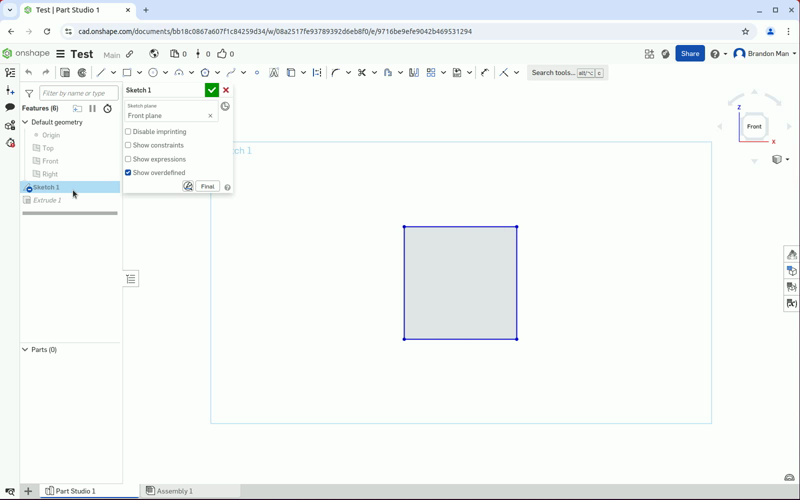
mouse_move(229, 92)
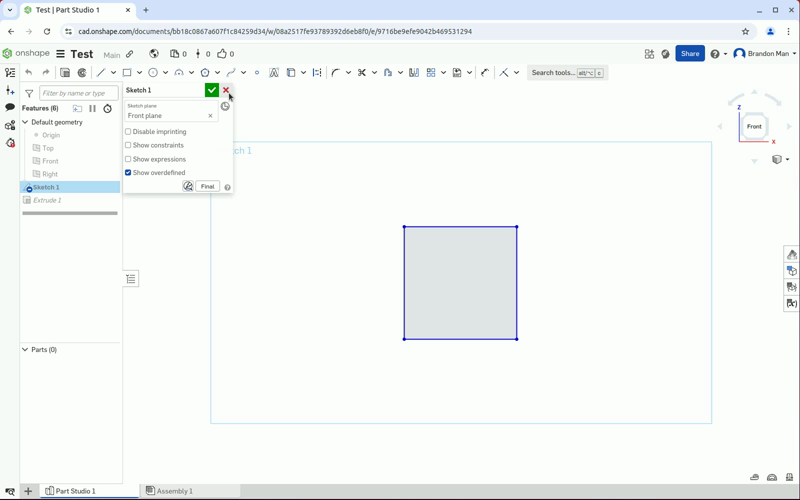
click(229, 92)
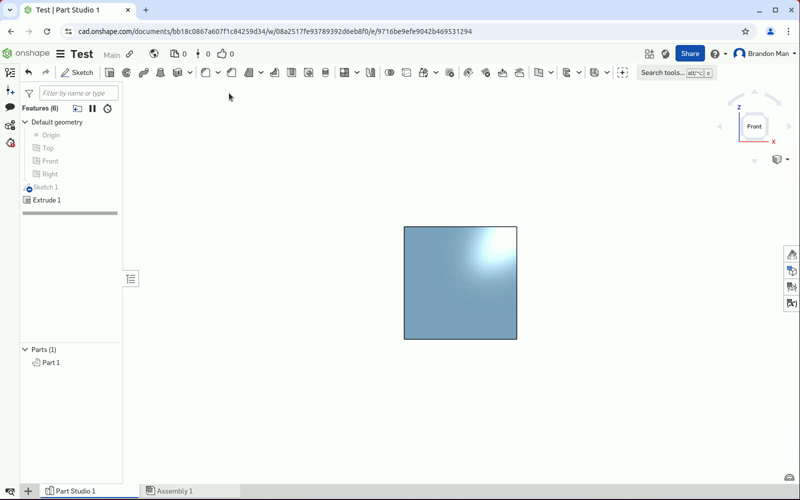
mouse_move(73, 352)
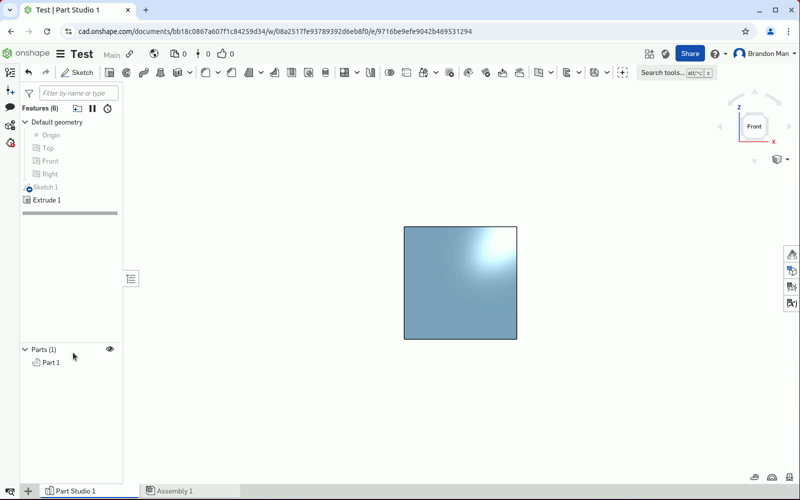
key(y)
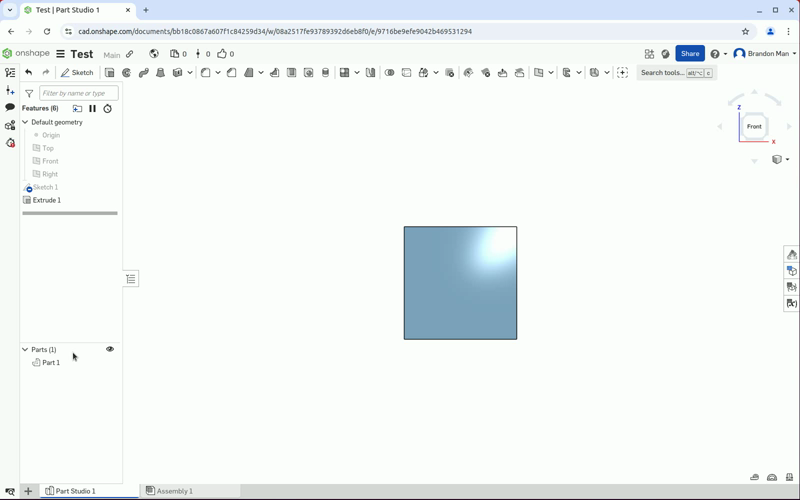
key(shift+p)
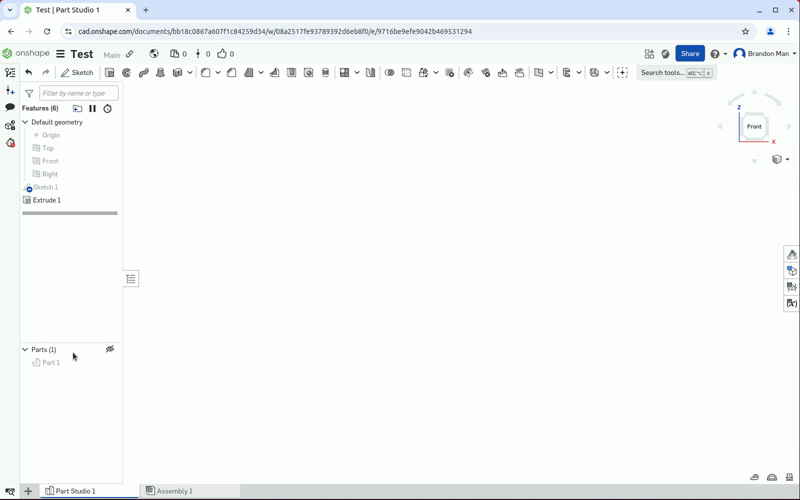
key(space)
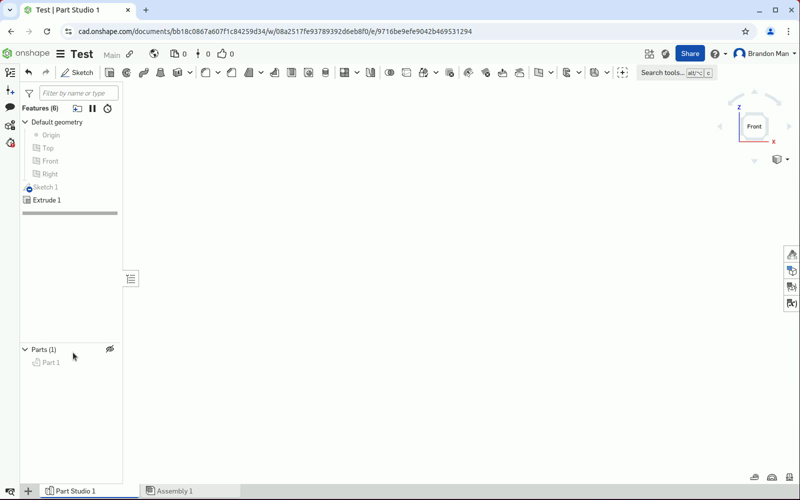
key_down(shift)
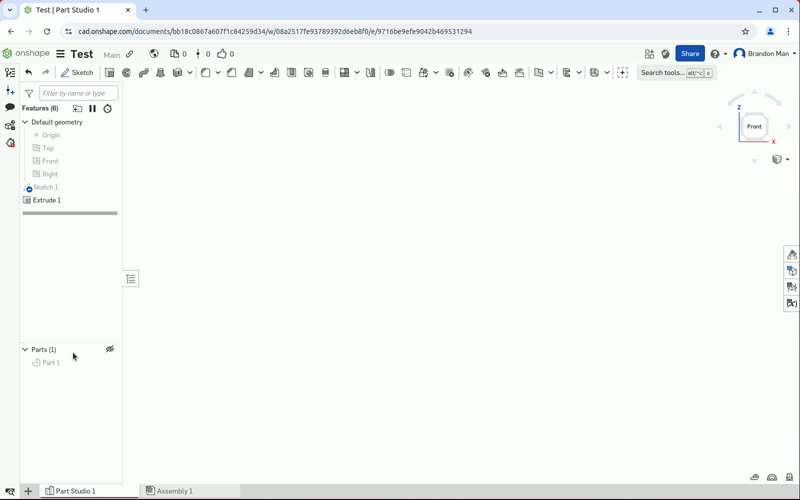
key(left)
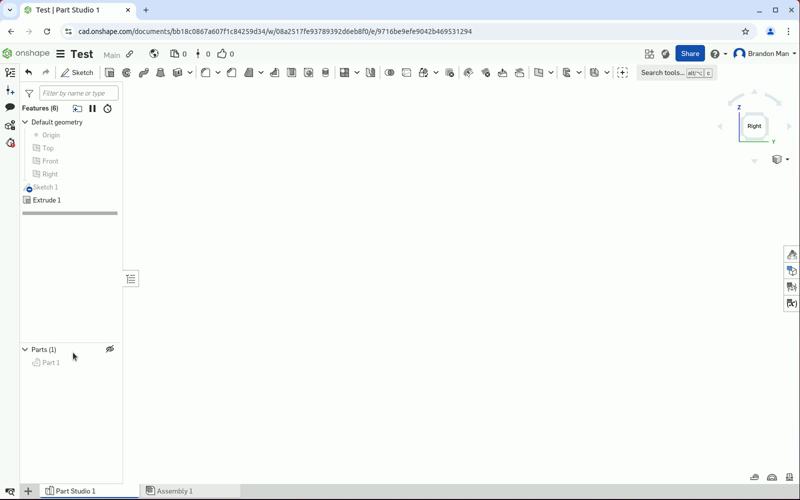
key_up(shift)
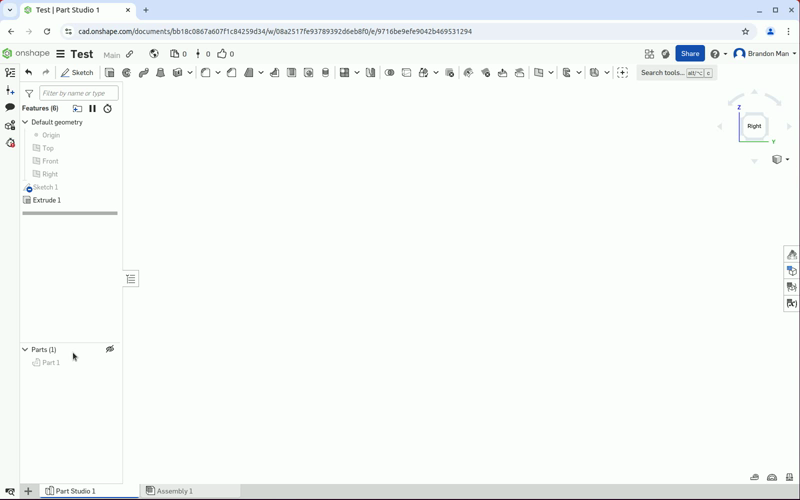
mouse_move(73, 352)
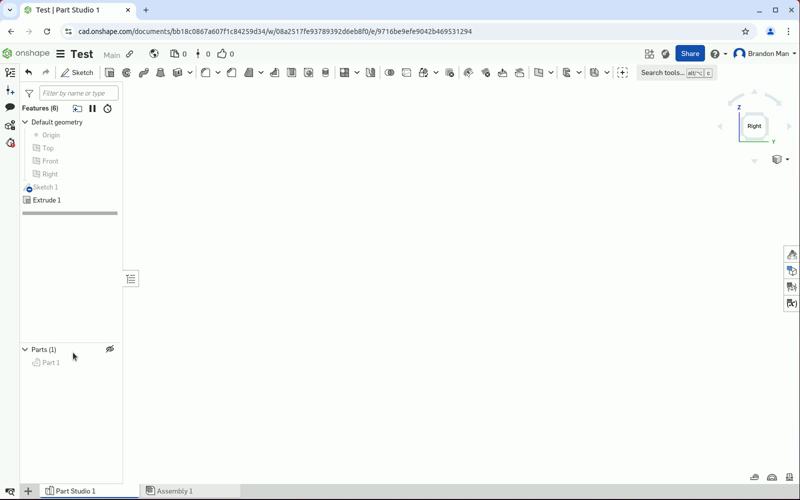
key(shift+y)
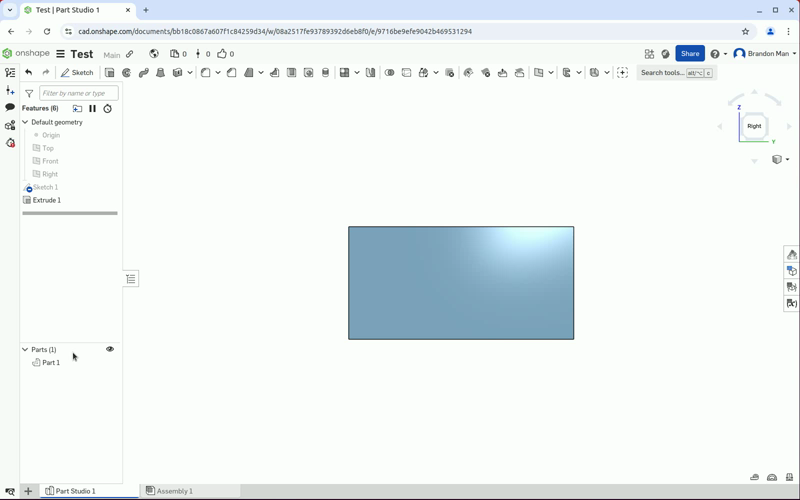
mouse_move(541, 75)
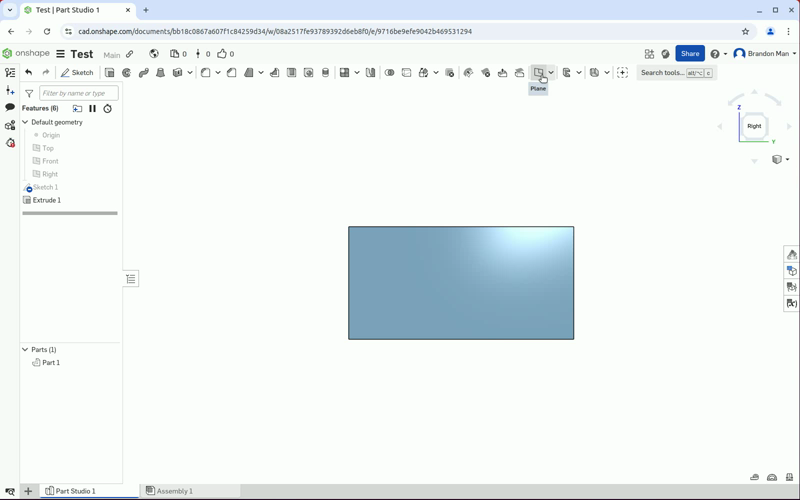
click(541, 75)
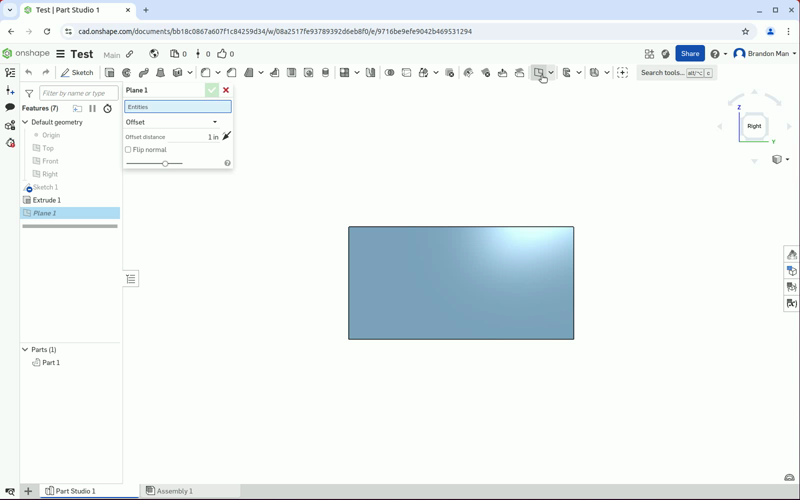
mouse_move(73, 176)
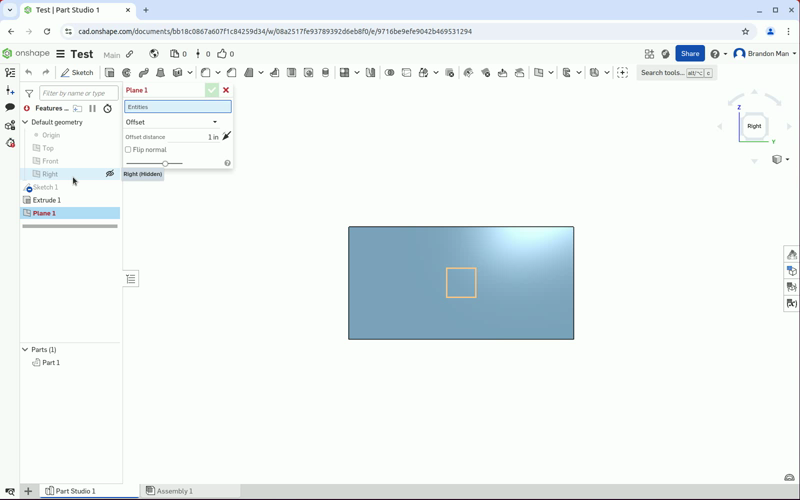
click(73, 176)
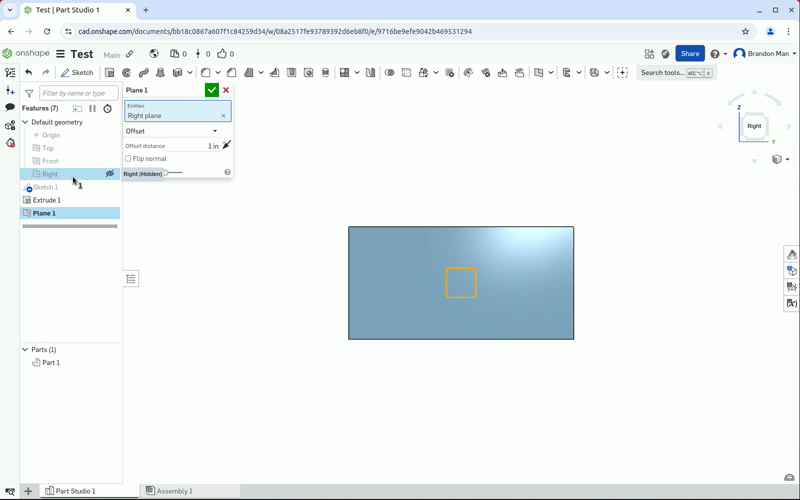
key(tab, 2)
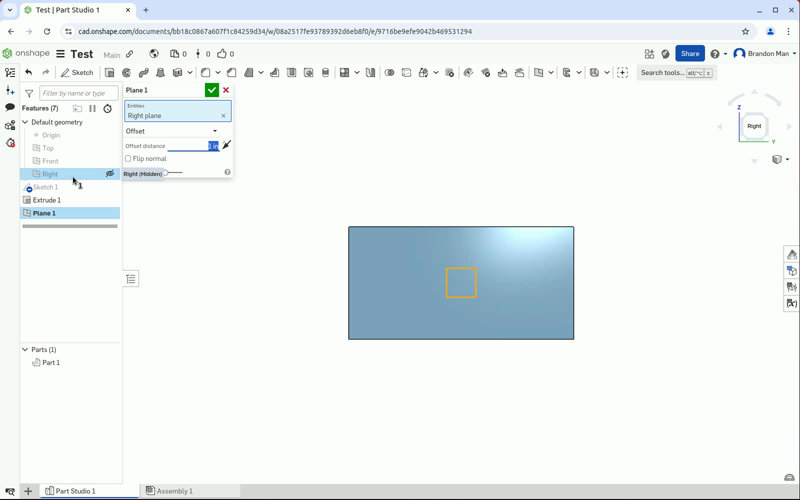
text(11.554)
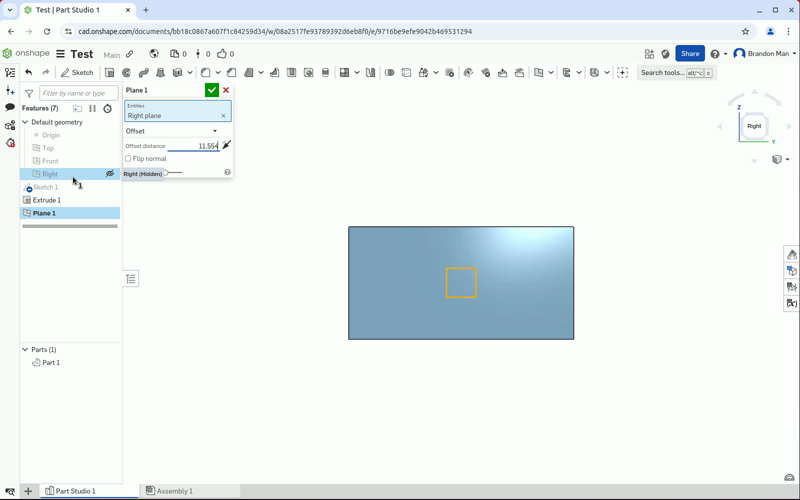
key(enter, 2)
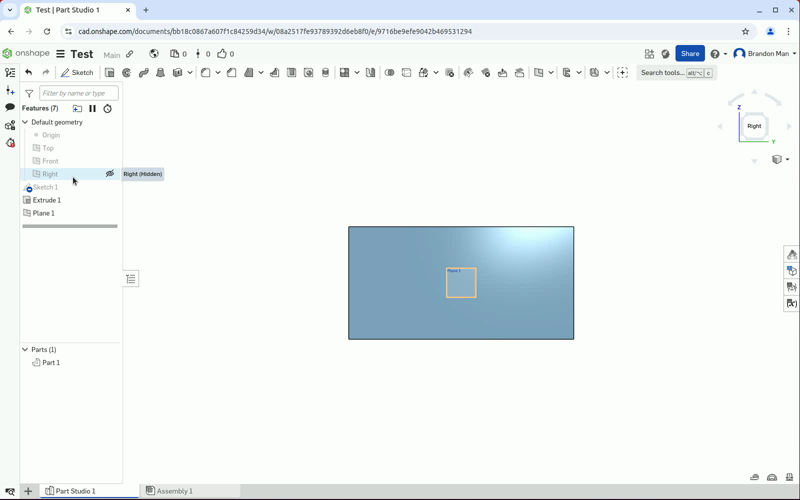
key(shift+s)
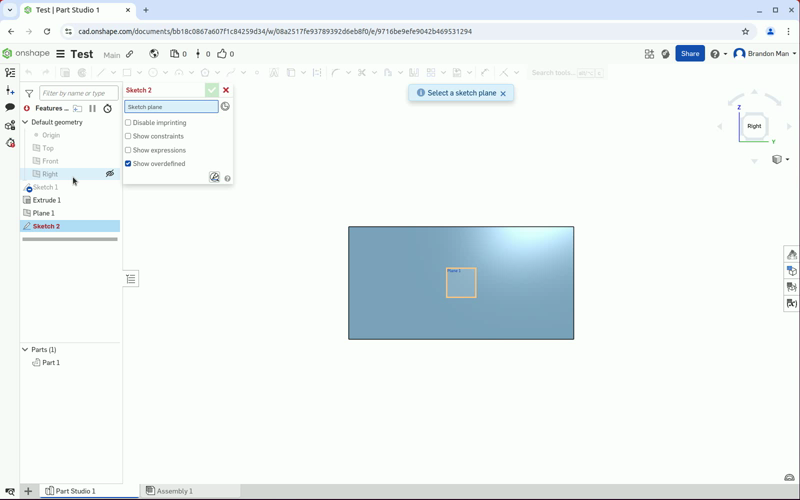
mouse_move(73, 215)
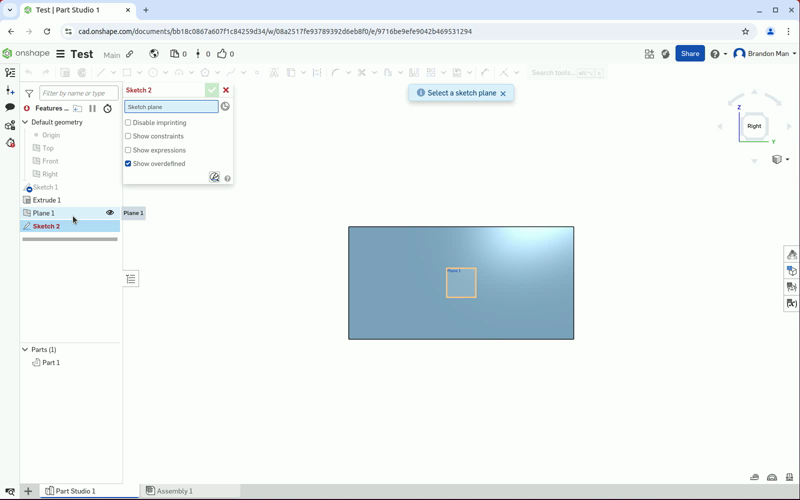
click(73, 215)
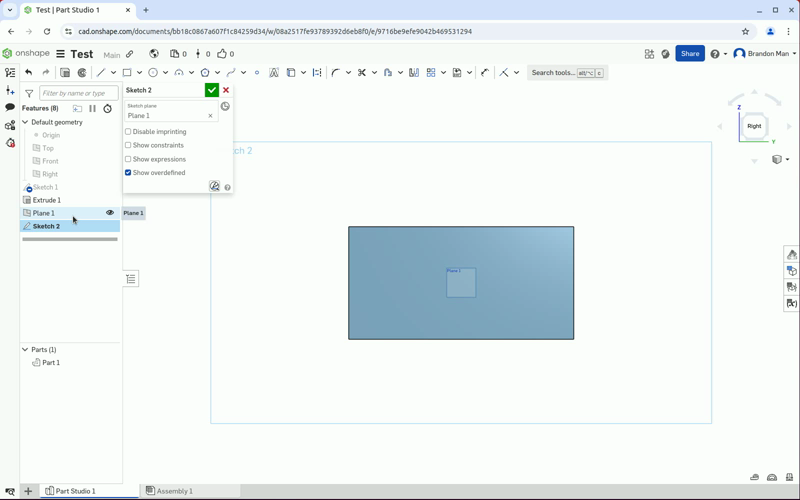
mouse_move(73, 352)
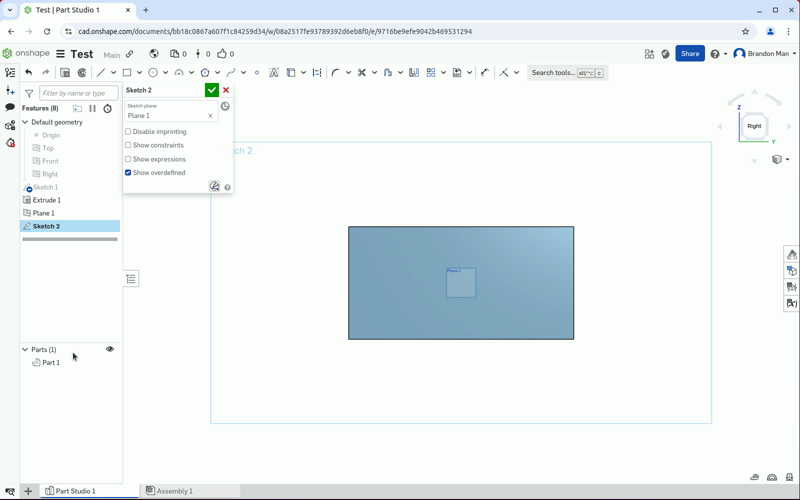
key(y)
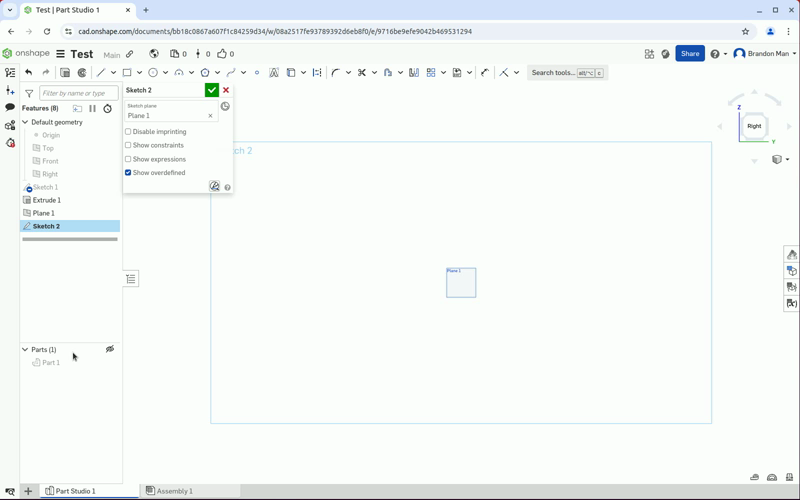
key(l)
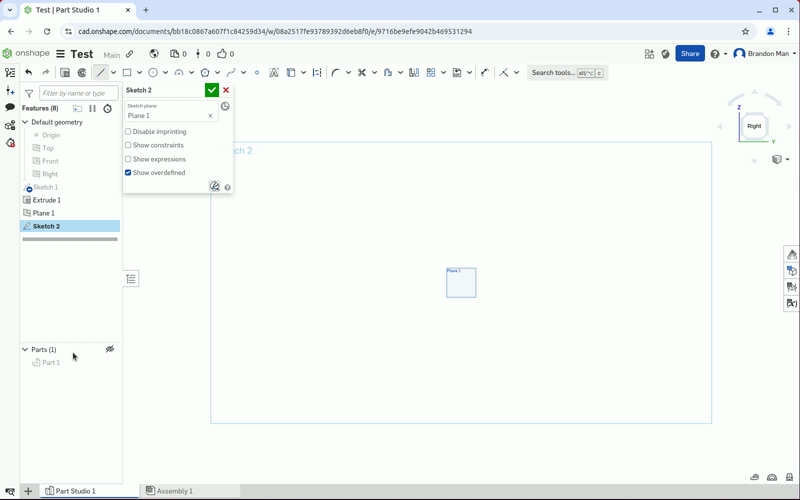
key_down(shift)
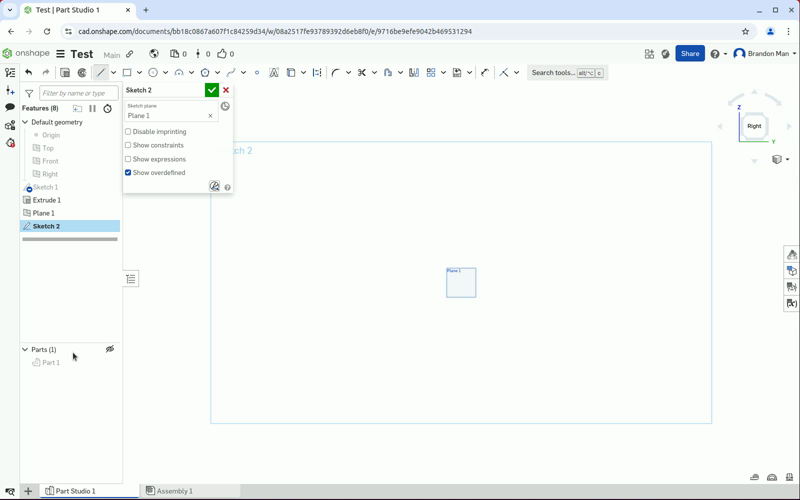
mouse_move(348, 271)
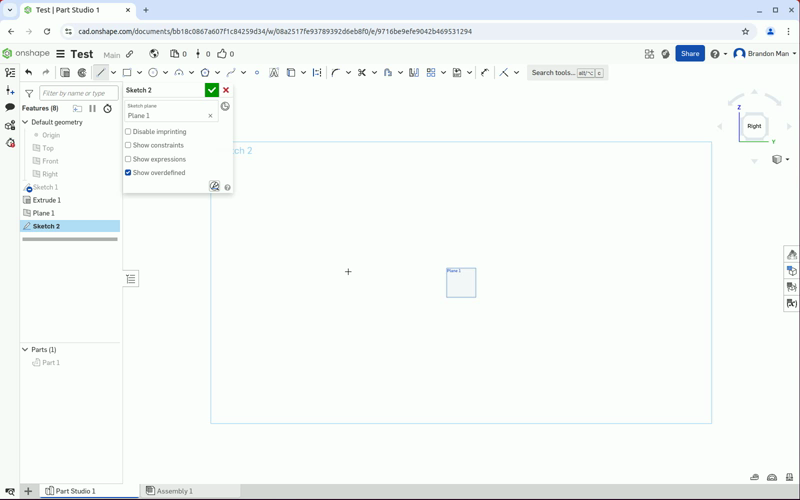
click(348, 271)
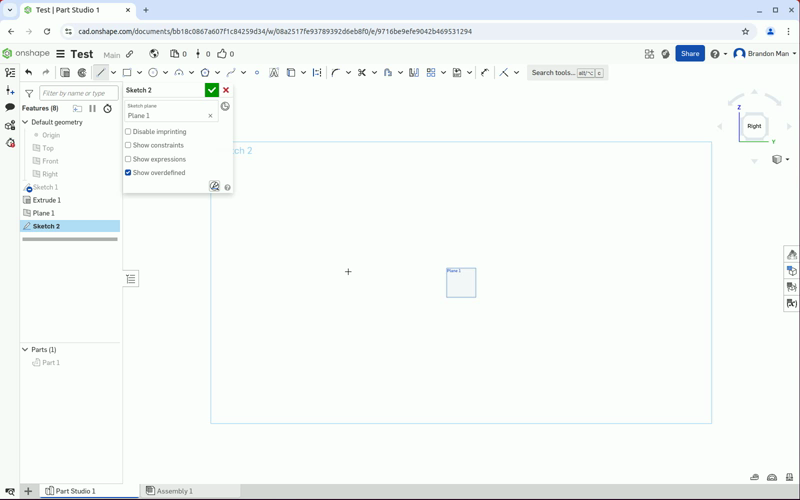
key_up(shift)
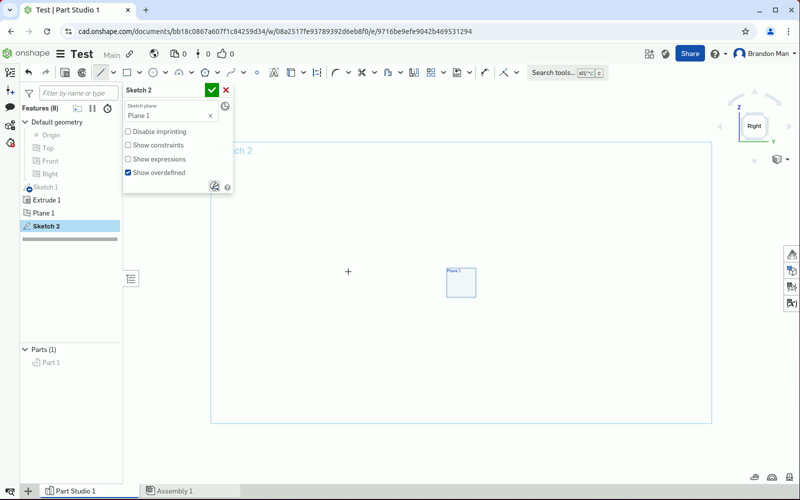
key_down(shift)
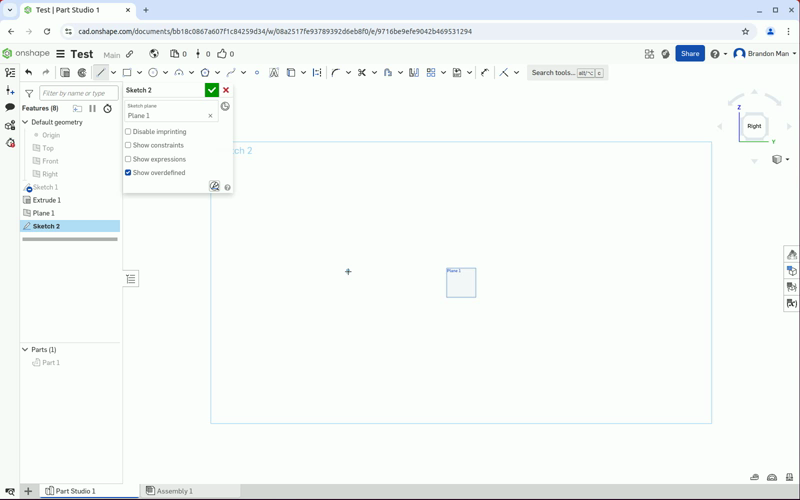
mouse_move(378, 271)
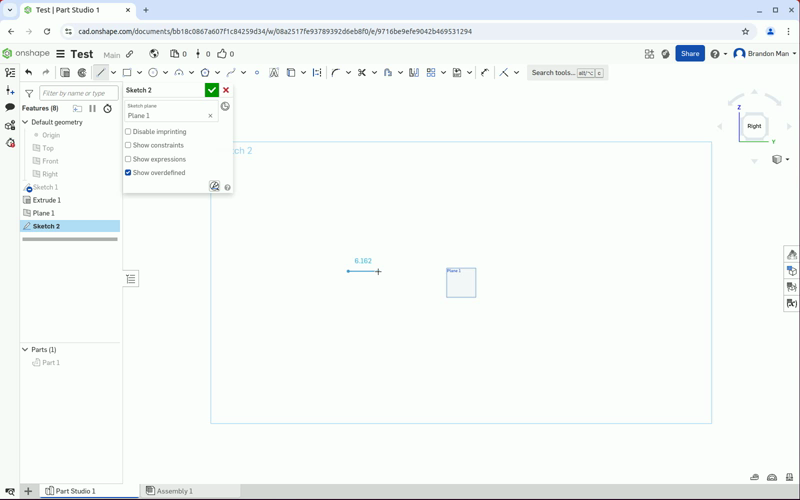
mouse_move(393, 271)
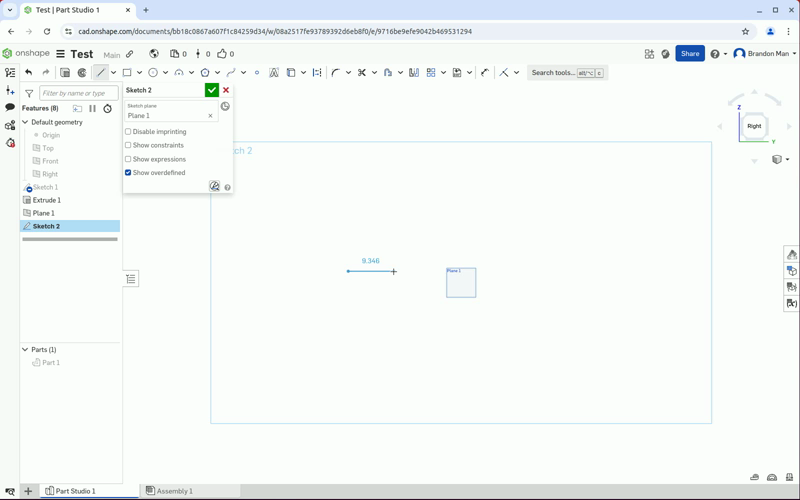
click(393, 271)
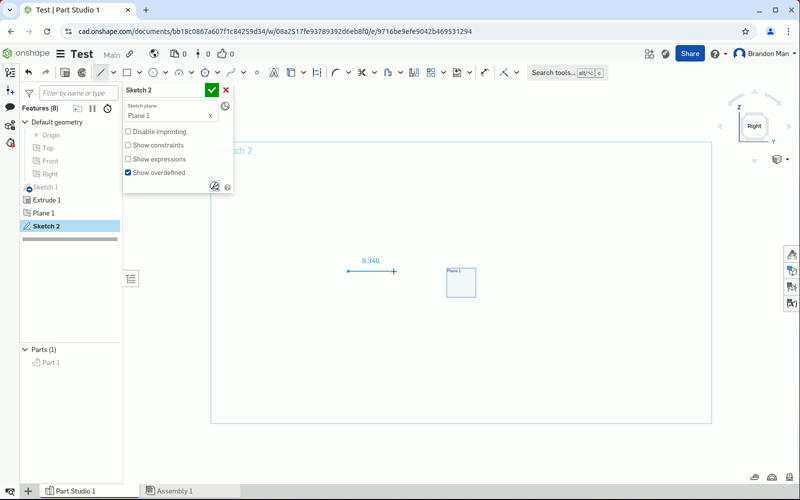
key_up(shift)
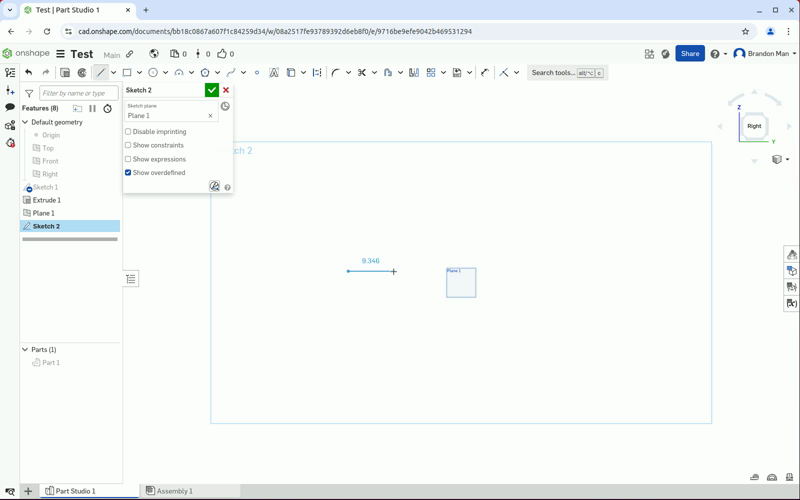
key_down(shift)
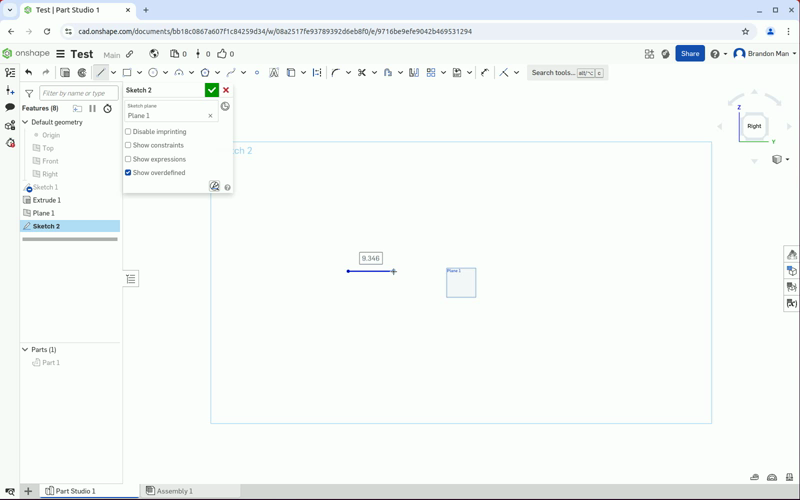
mouse_move(423, 271)
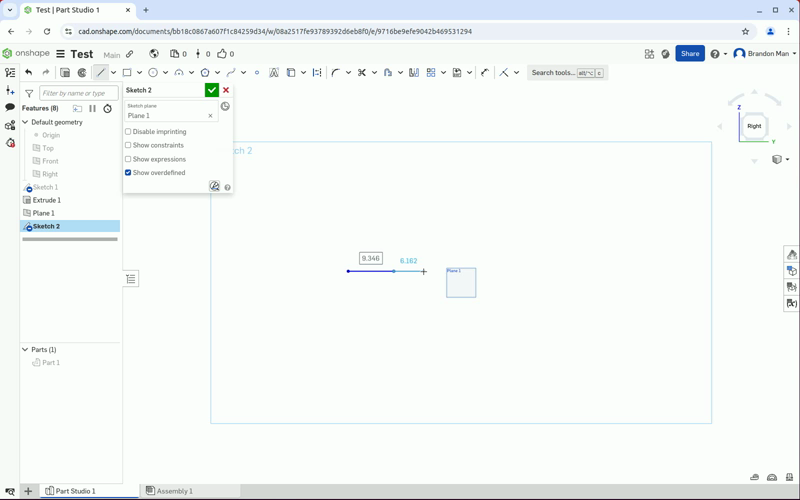
mouse_move(393, 225)
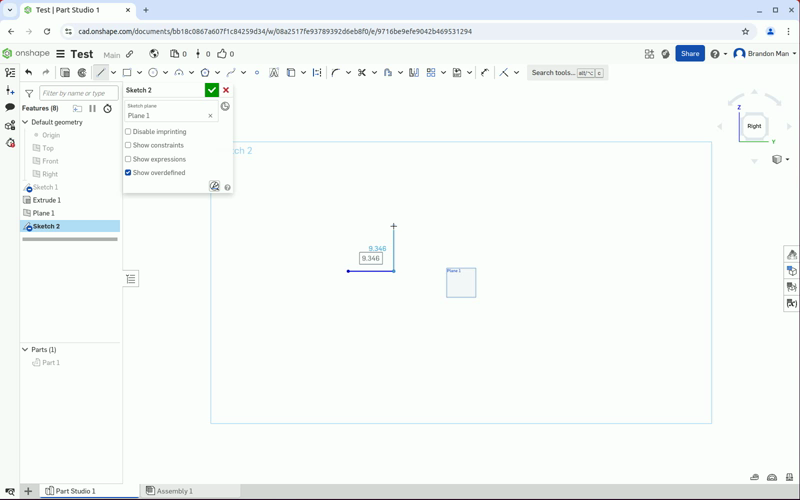
click(393, 225)
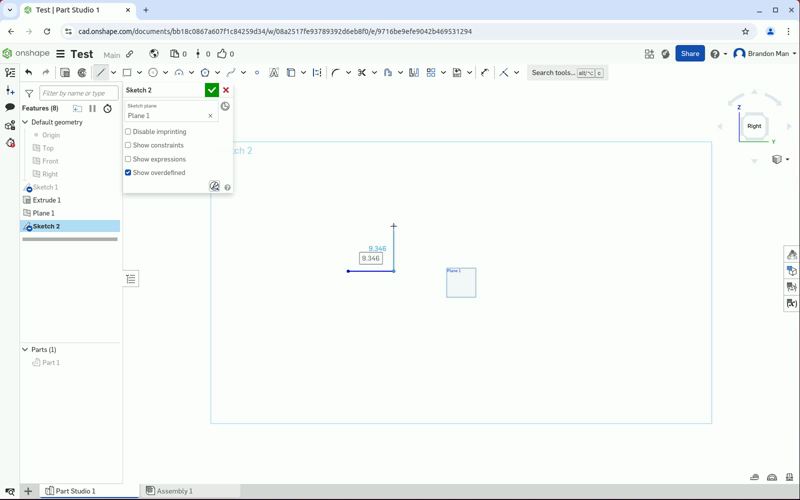
key_up(shift)
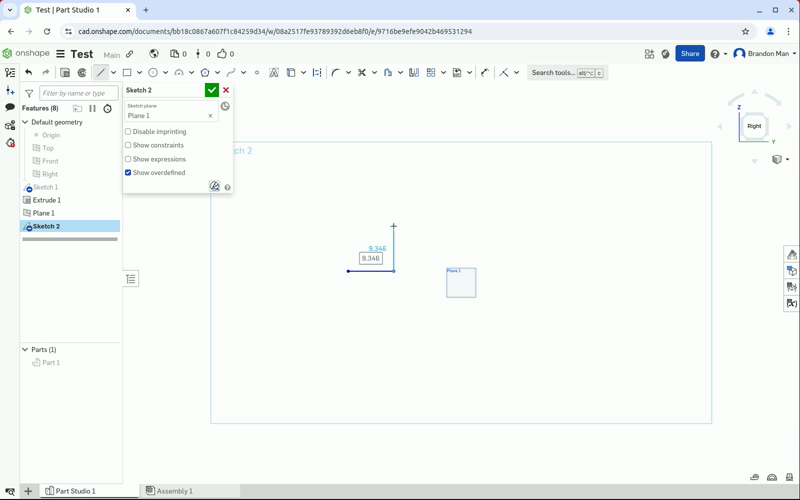
key_down(shift)
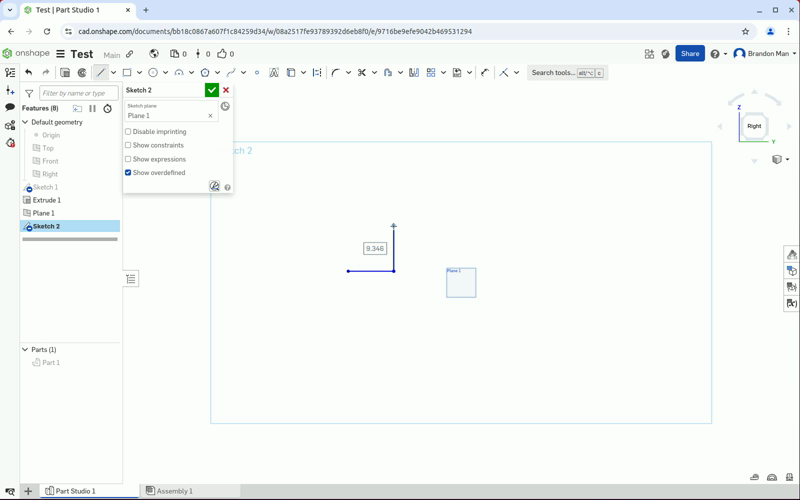
mouse_move(423, 225)
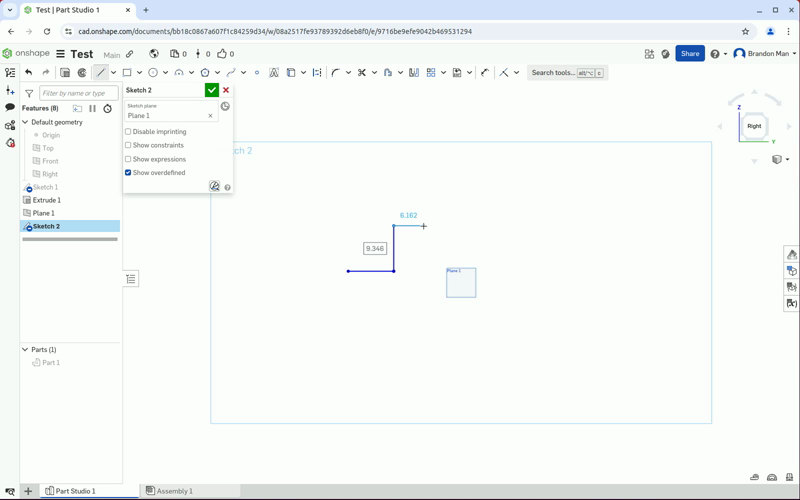
mouse_move(348, 225)
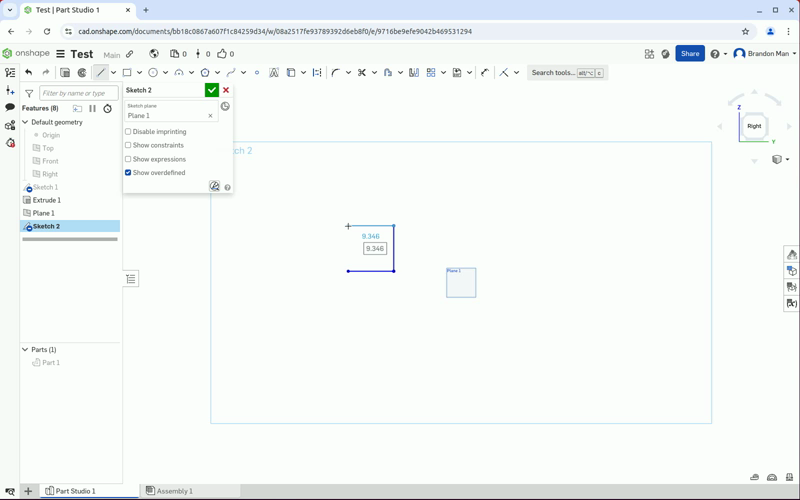
click(348, 225)
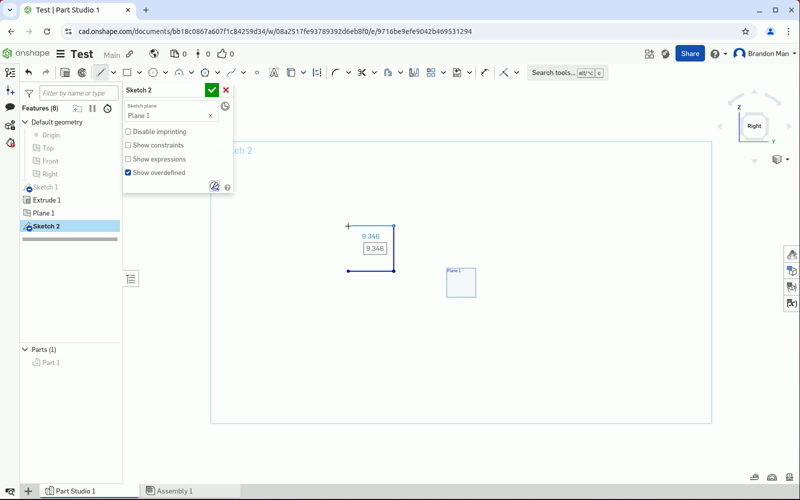
key_up(shift)
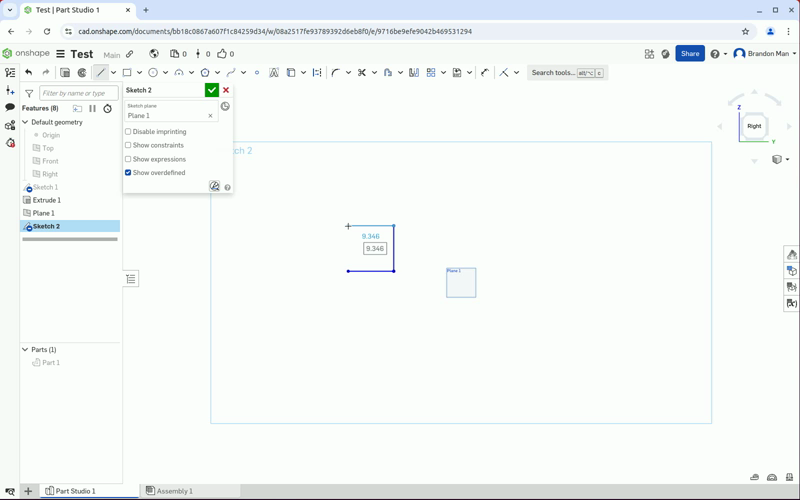
mouse_move(378, 225)
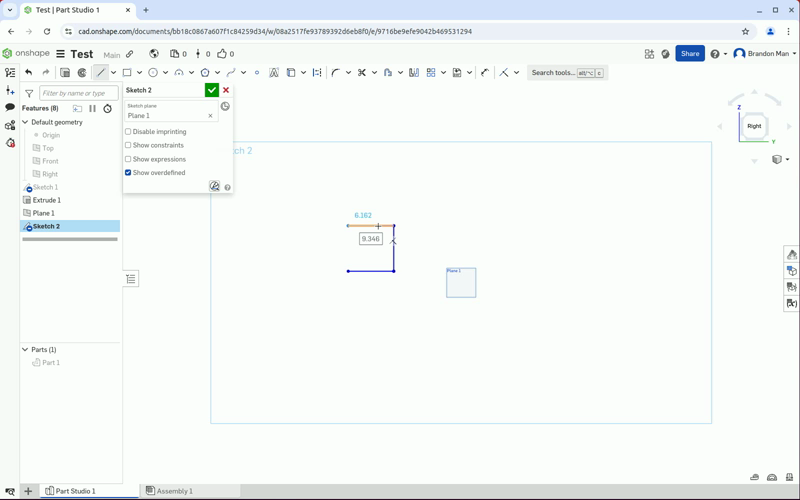
key_down(shift)
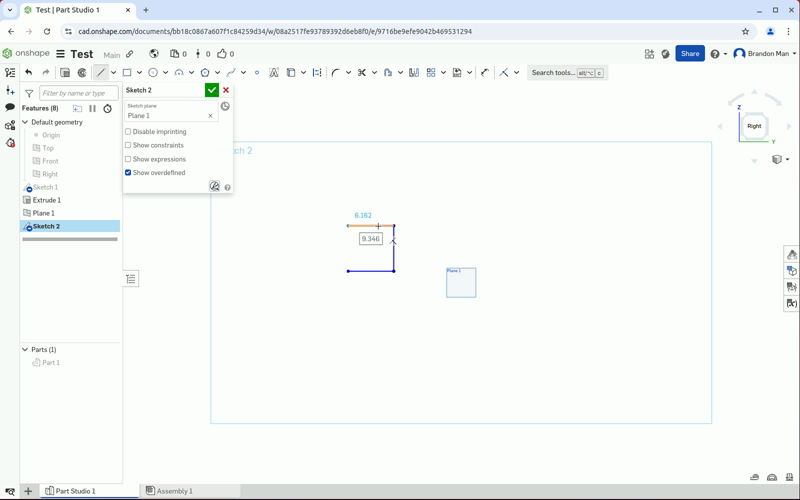
mouse_move(348, 271)
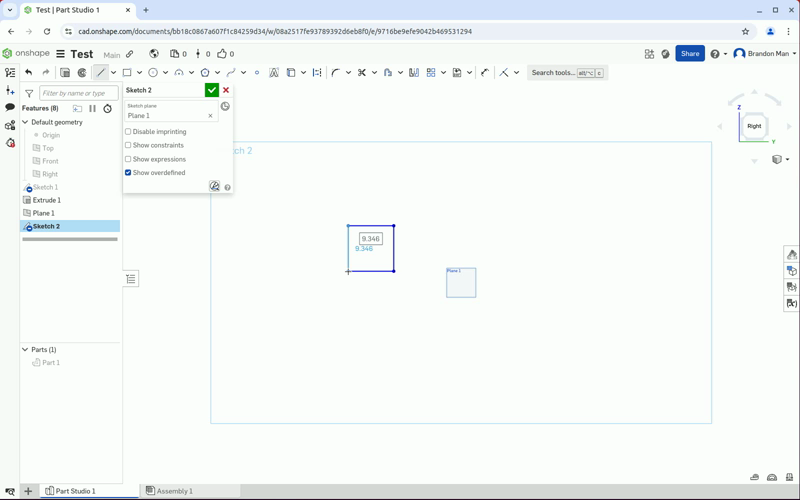
key_up(shift)
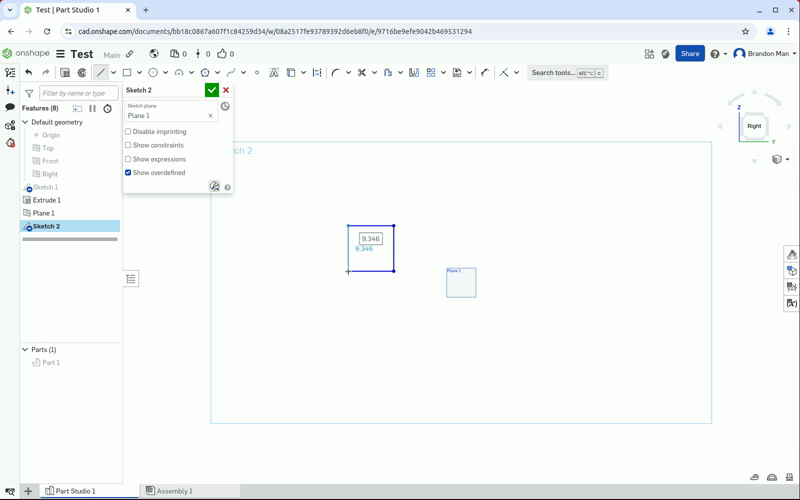
click(348, 271)
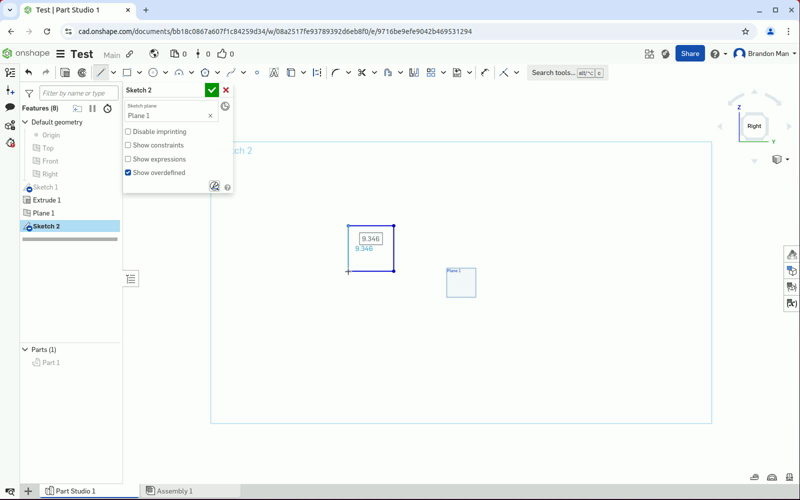
key(esc)
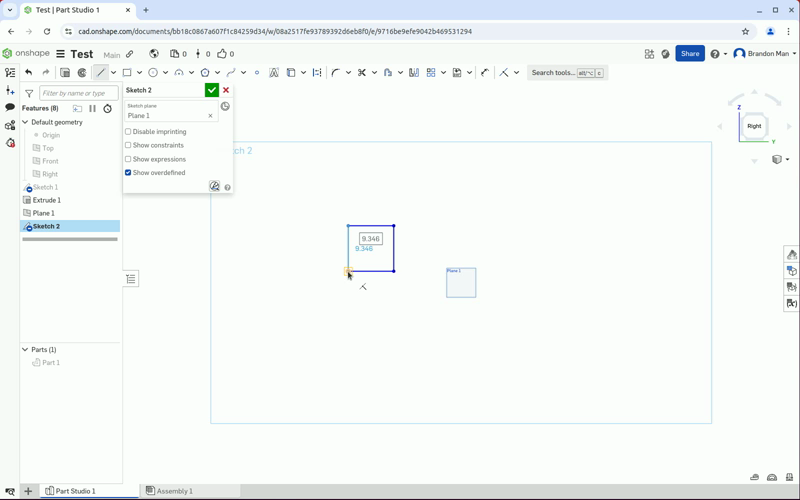
mouse_move(380, 241)
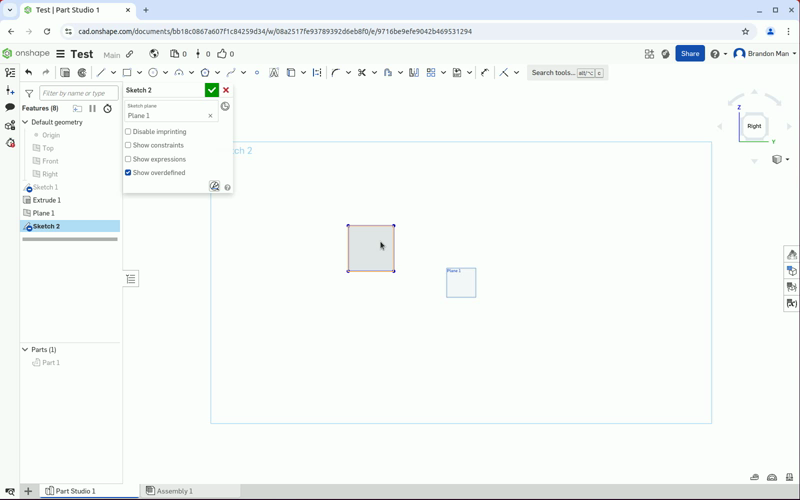
click(380, 241)
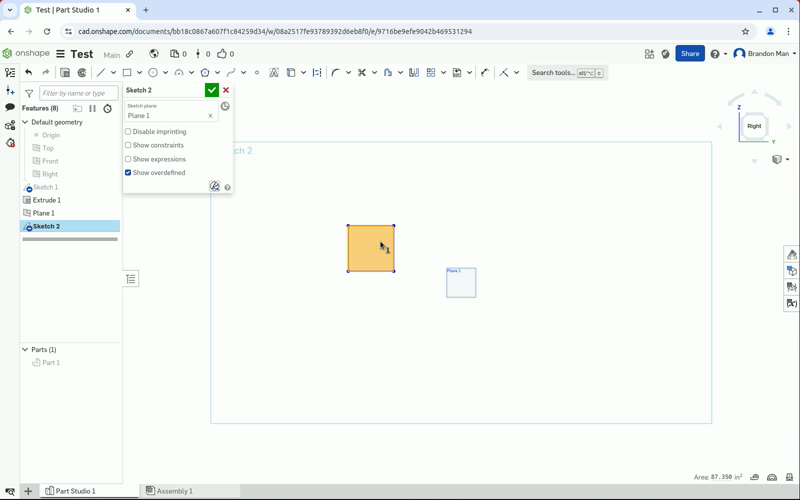
mouse_move(73, 352)
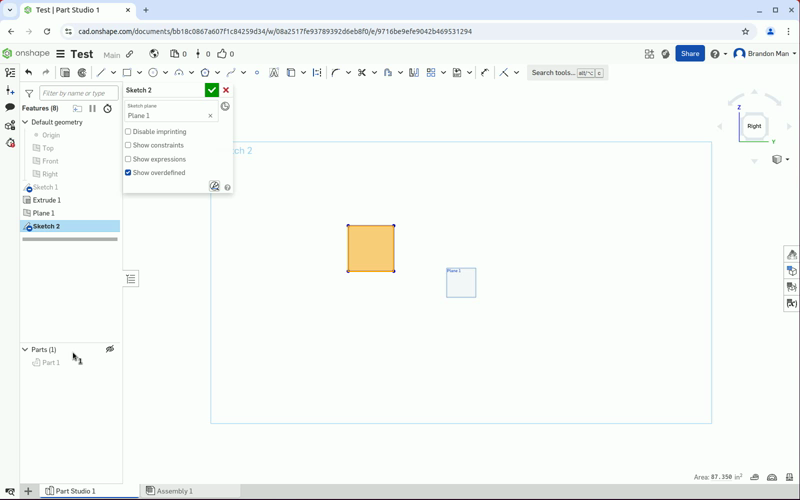
key(shift+y)
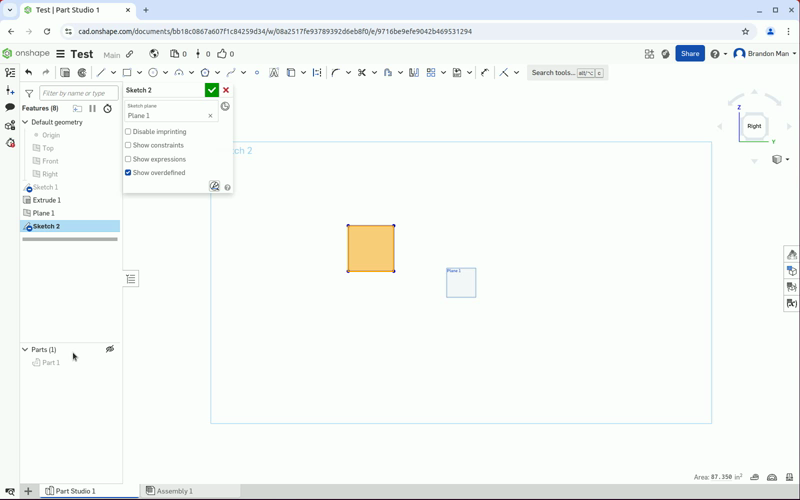
key(shift+e)
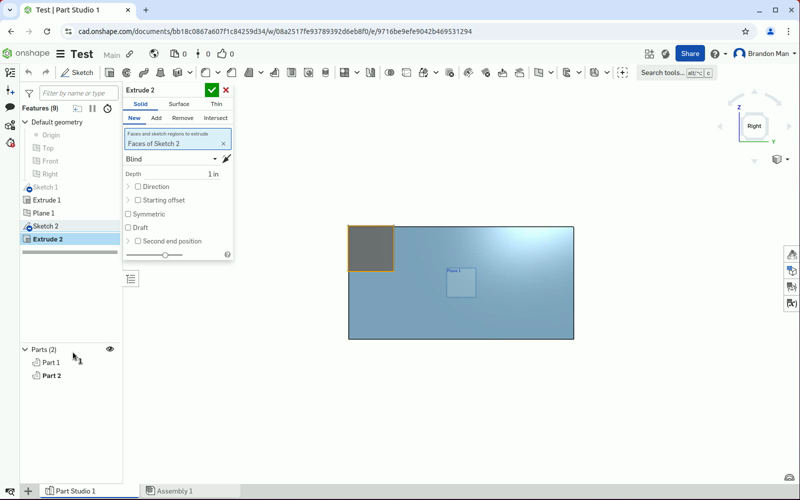
mouse_move(143, 106)
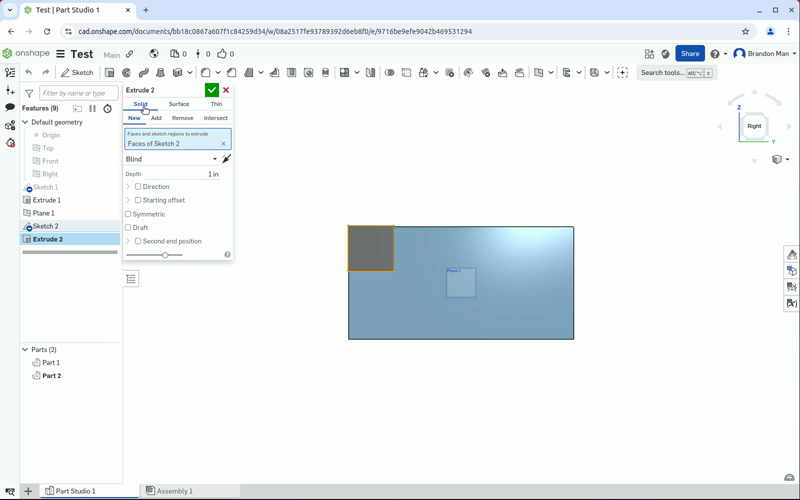
click(143, 106)
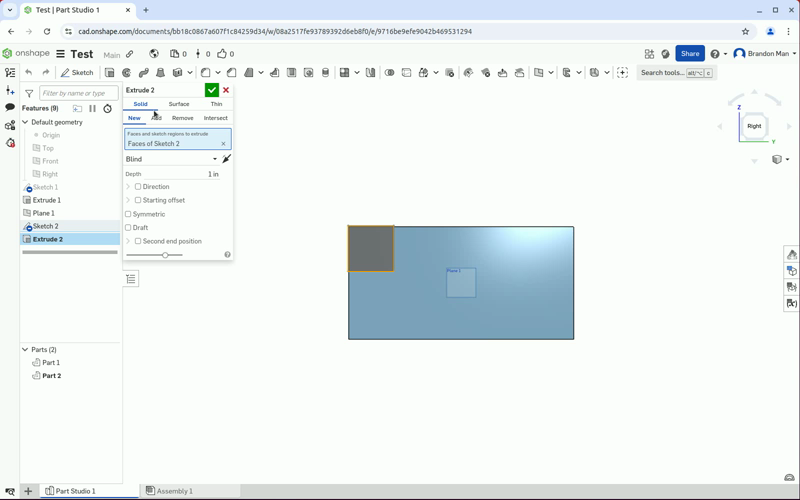
mouse_move(186, 120)
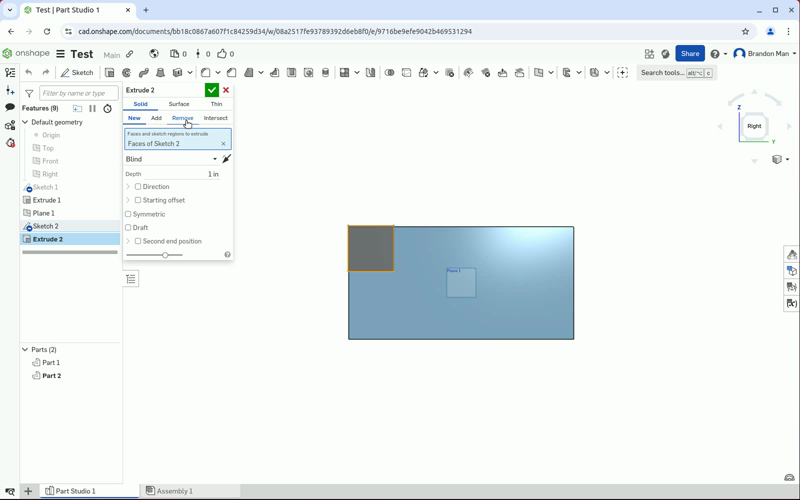
click(186, 120)
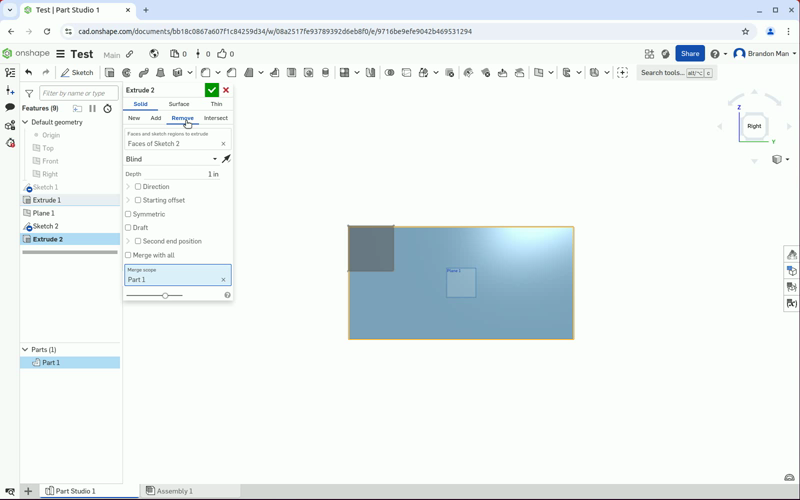
key(tab, 4)
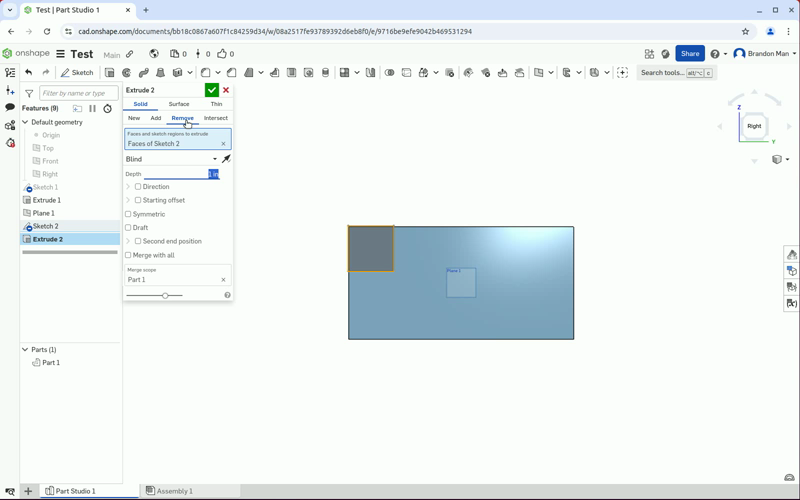
text(11.554)
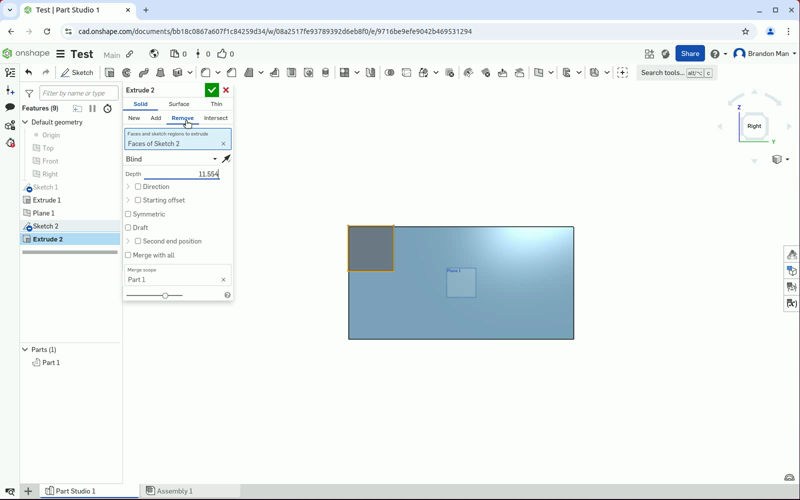
key(tab, 6)
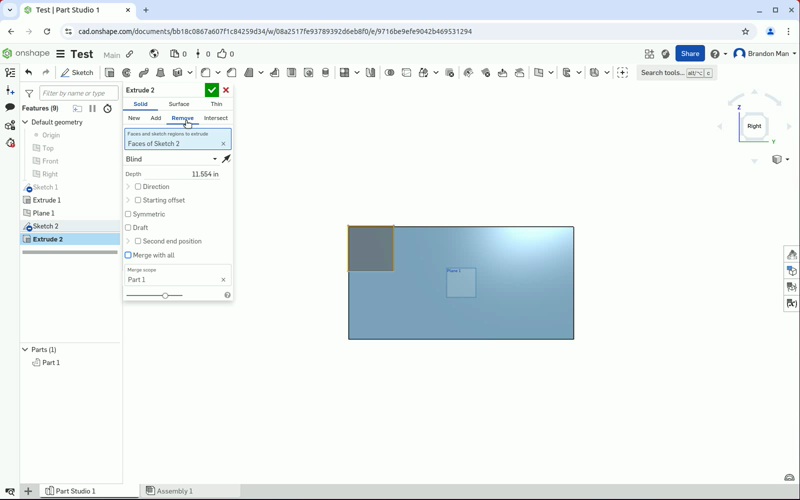
key(space)
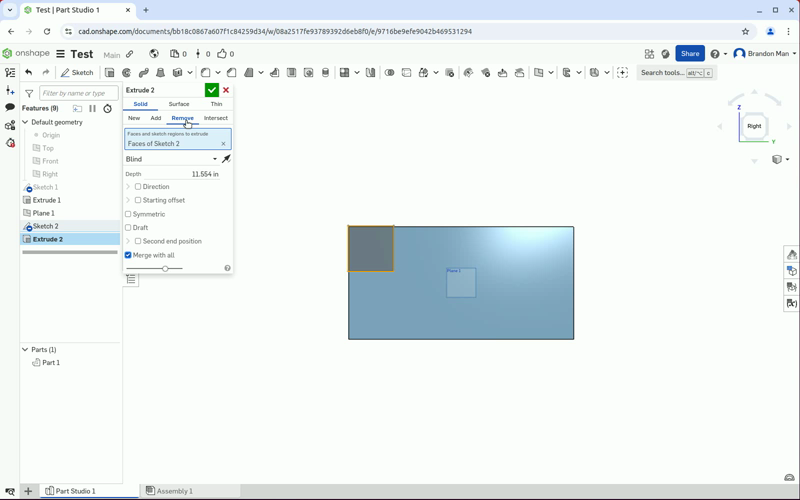
key(enter)
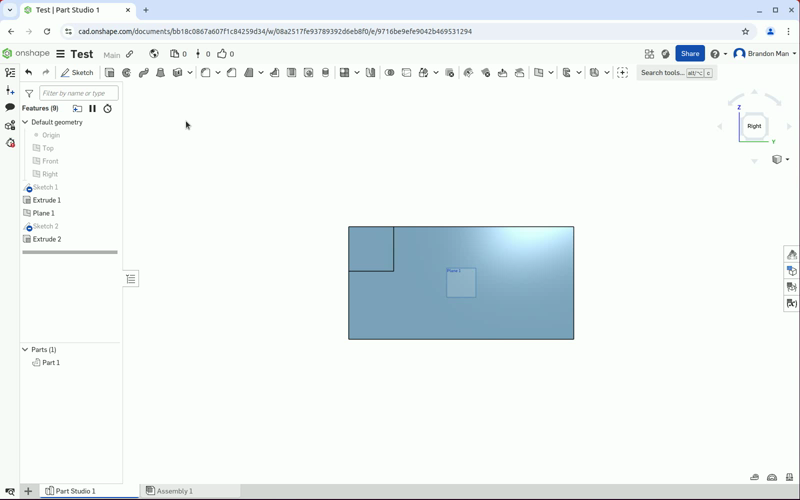
key(shift+h)
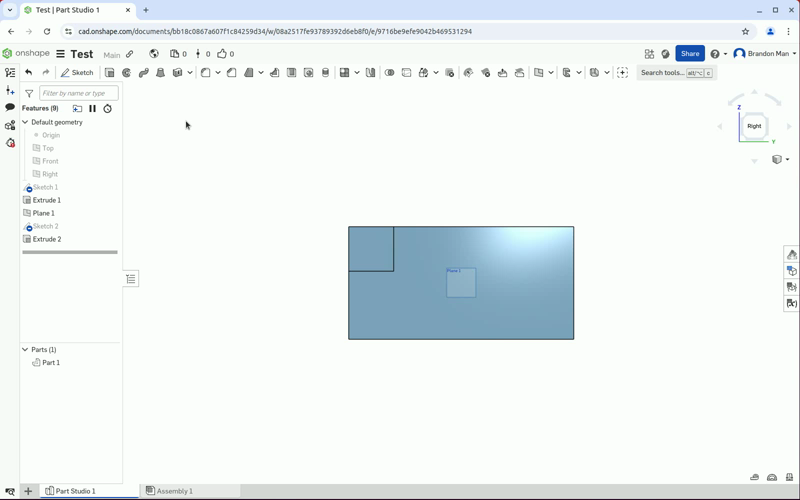
key(shift+h)
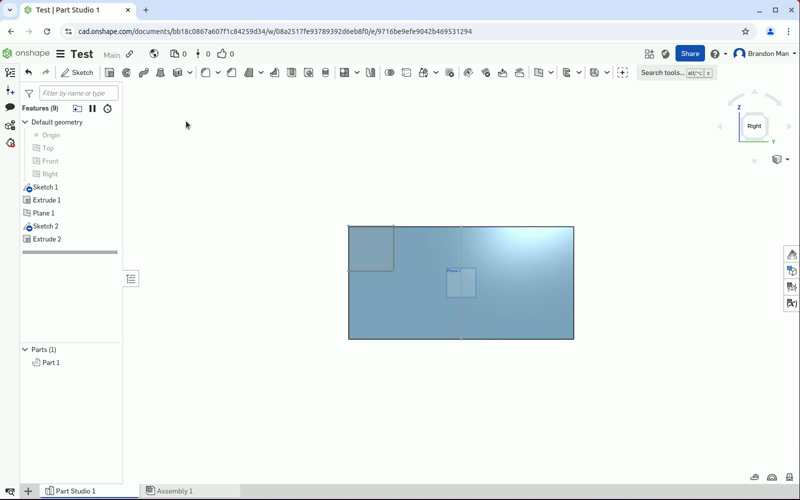
key(shift+7)
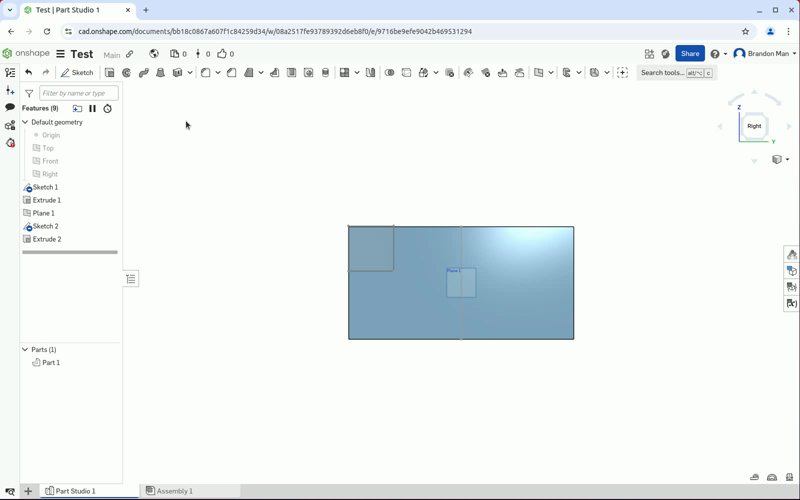
key(right, 2)
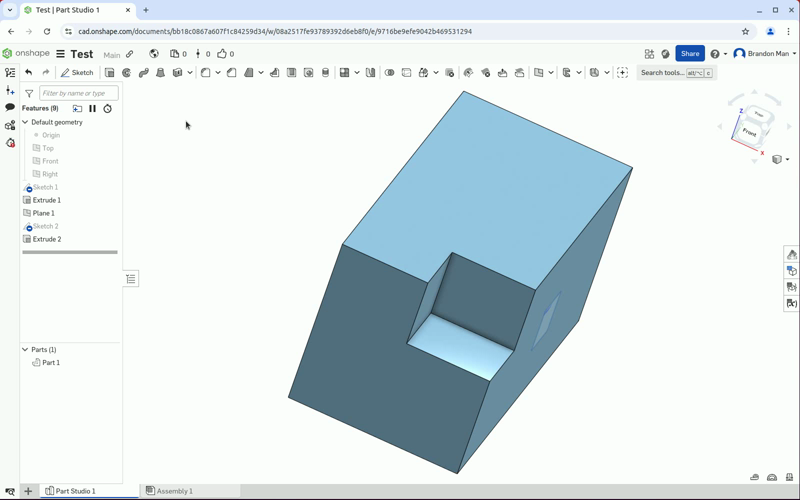
key(down, 2)
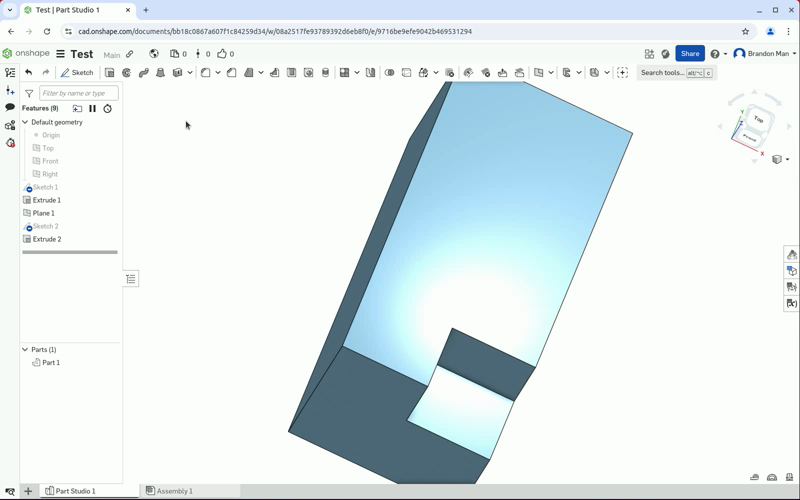
key(up, 2)
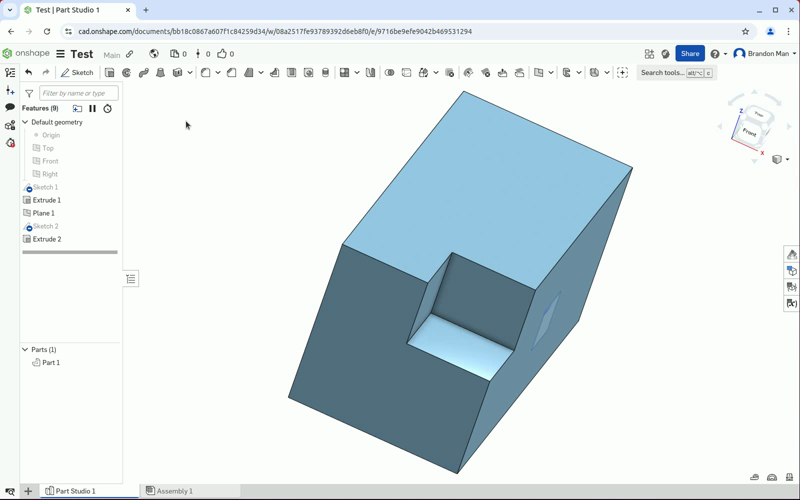
key(left, 2)
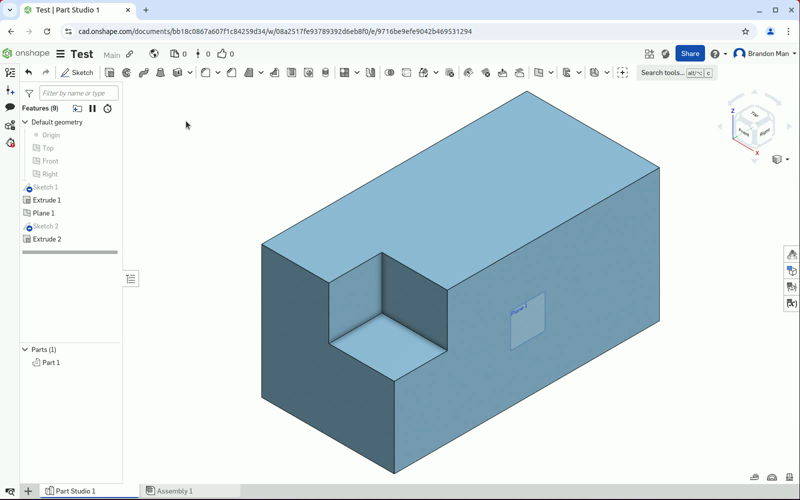
mouse_move(73, 189)
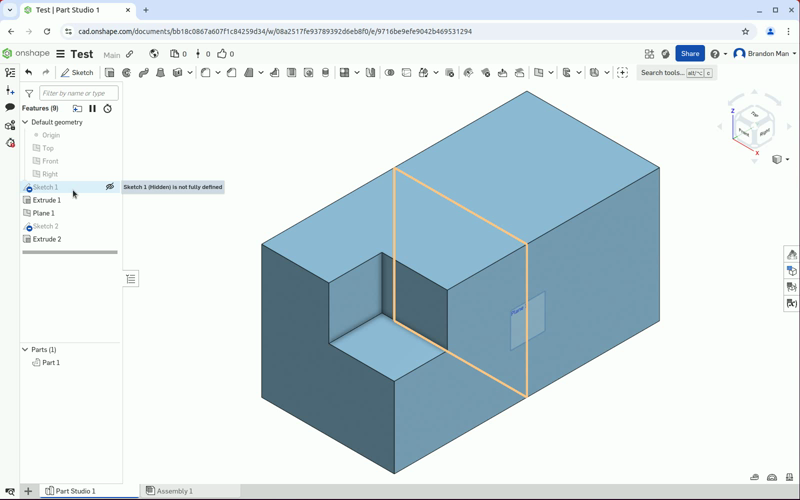
click(73, 189)